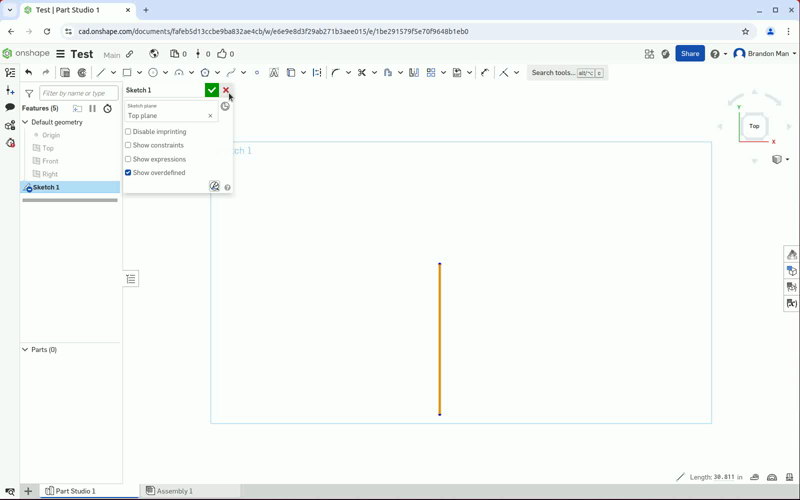
key(shift+h)
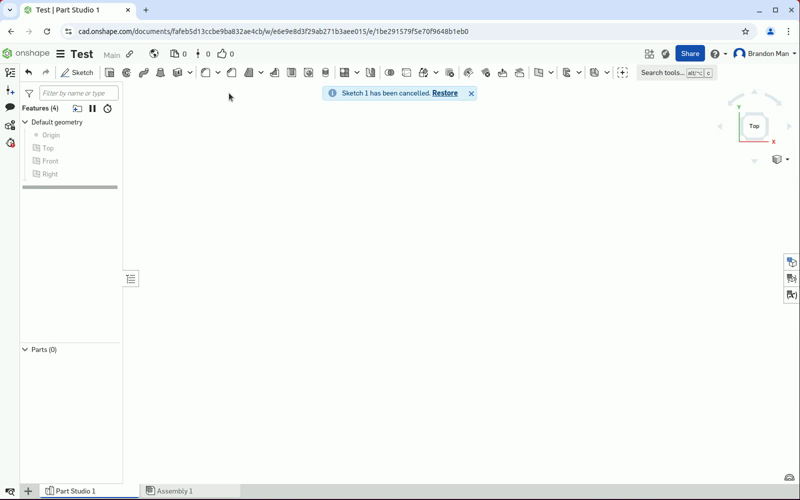
mouse_move(73, 352)
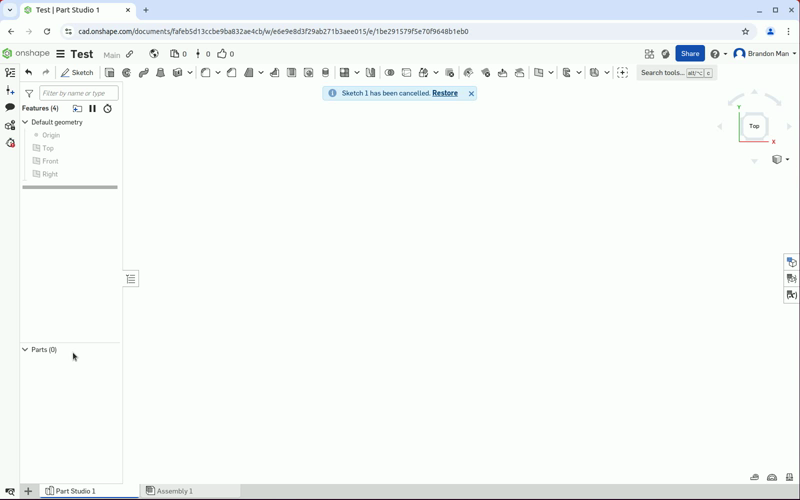
key(y)
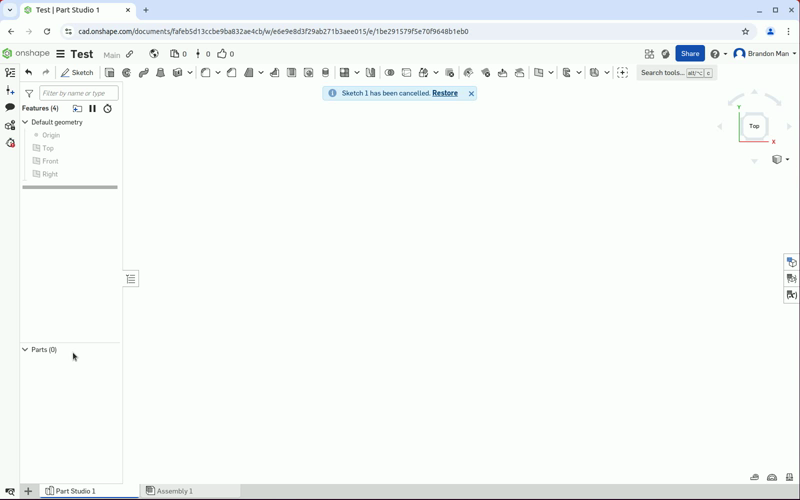
key(shift+p)
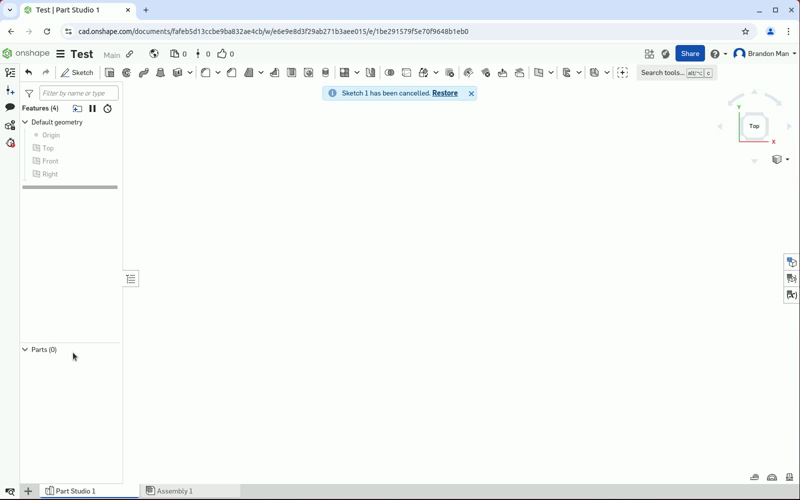
key(space)
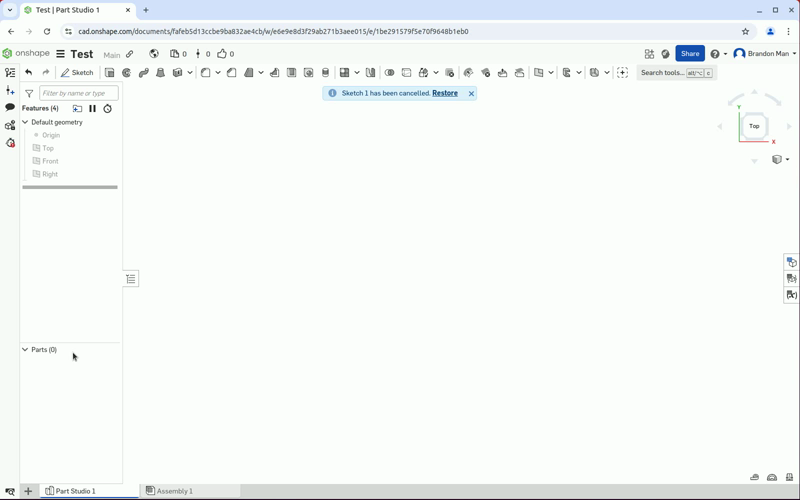
key_down(shift)
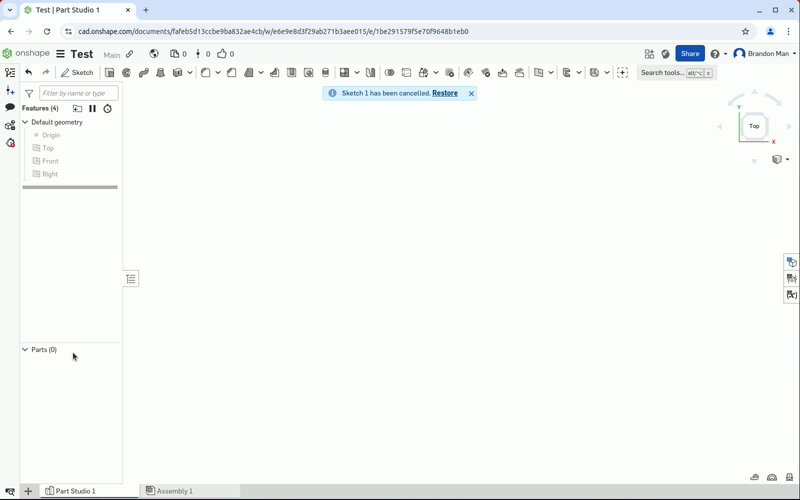
key(up)
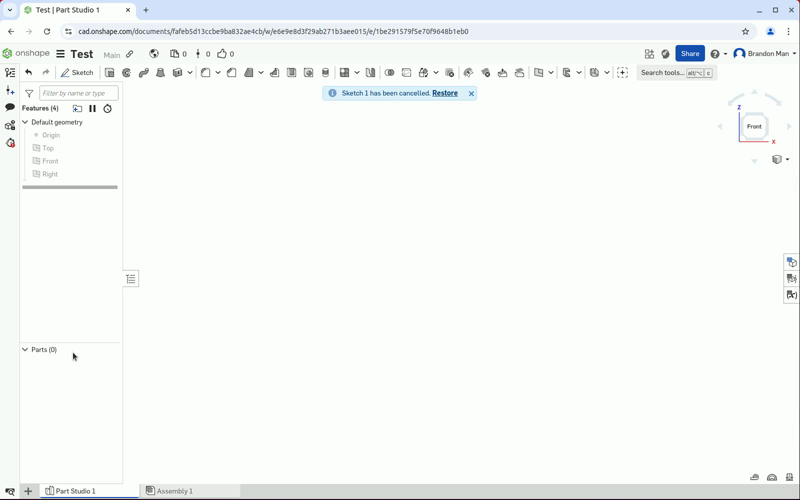
key_up(shift)
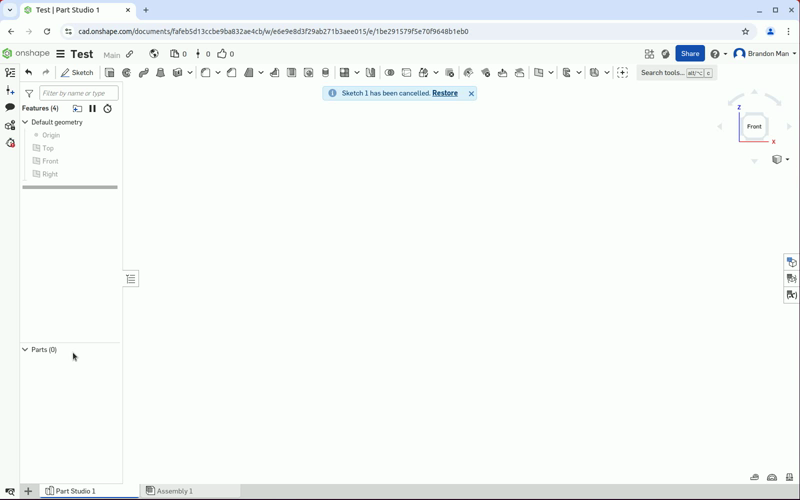
mouse_move(73, 352)
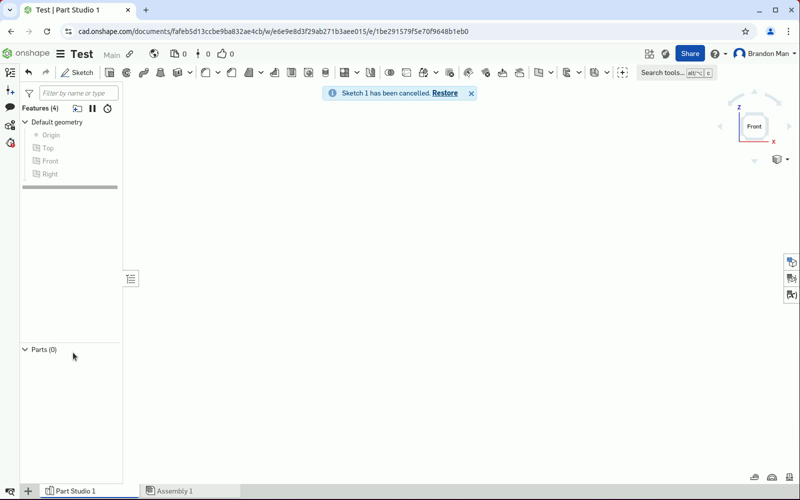
key(shift+y)
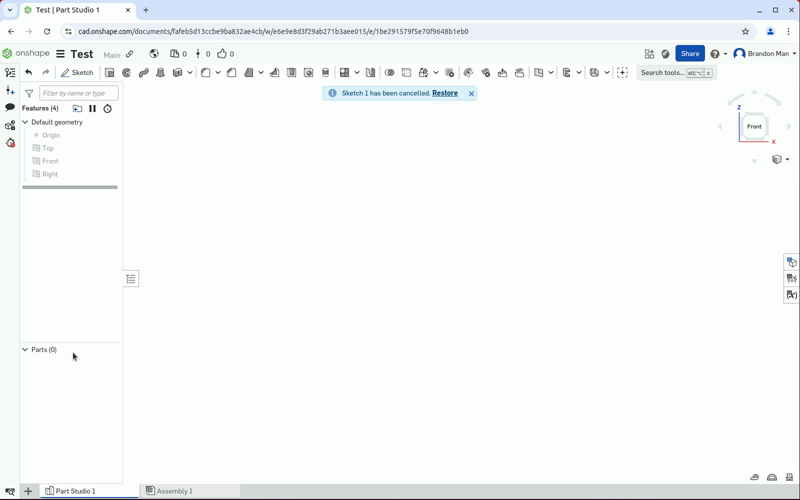
key(shift+s)
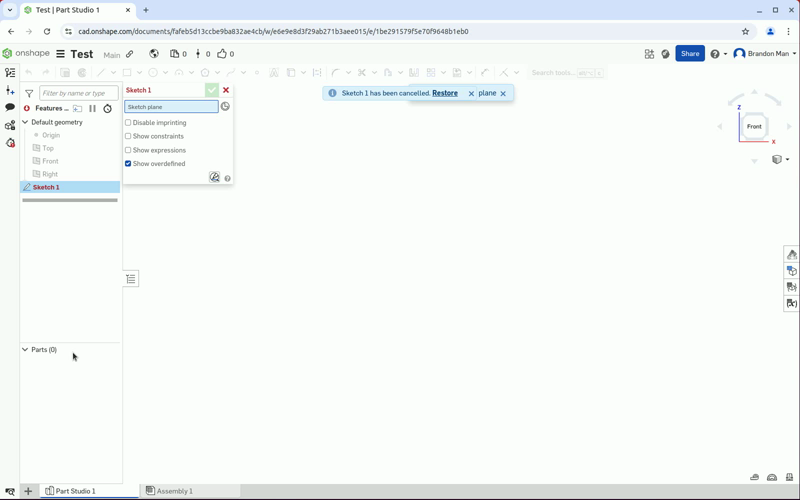
mouse_move(73, 163)
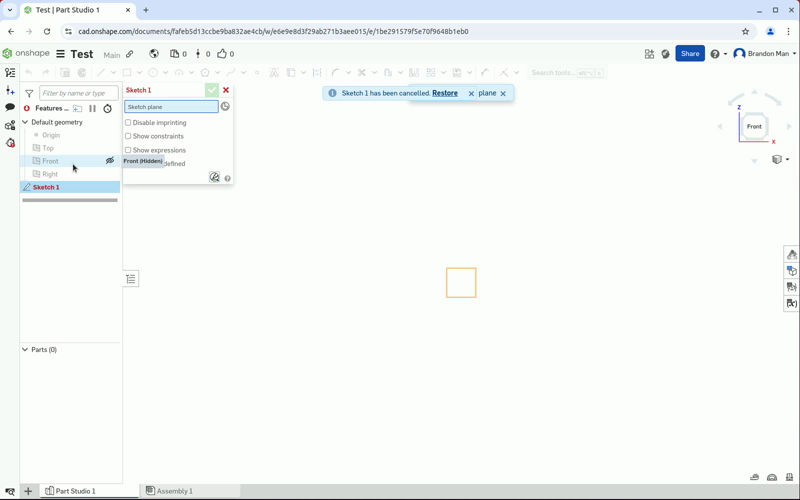
click(73, 163)
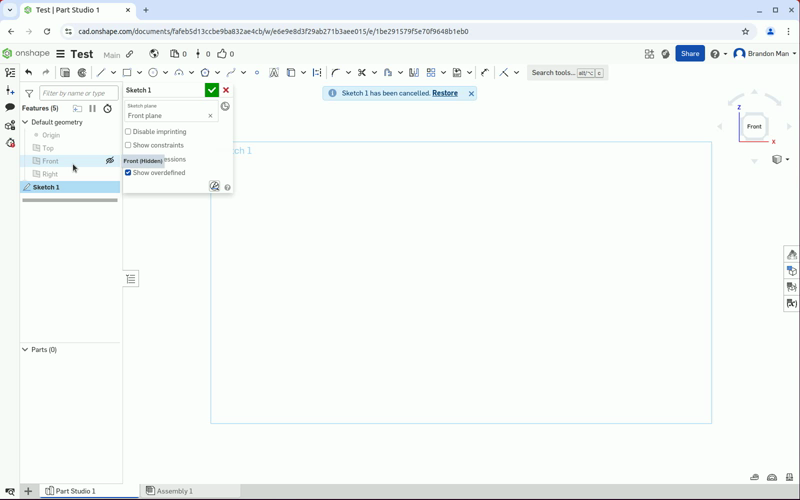
mouse_move(73, 352)
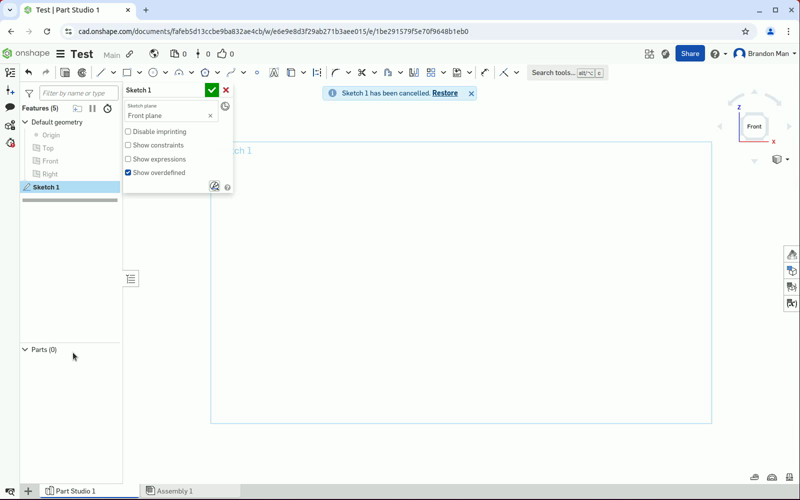
key(y)
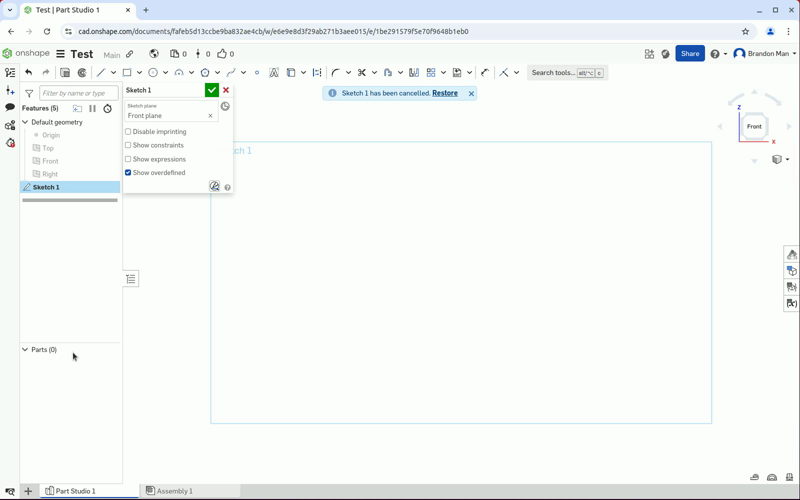
key(l)
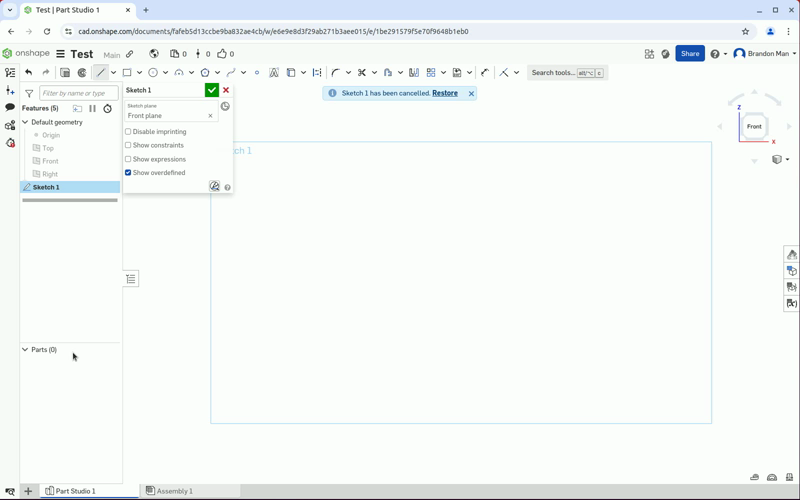
key_down(shift)
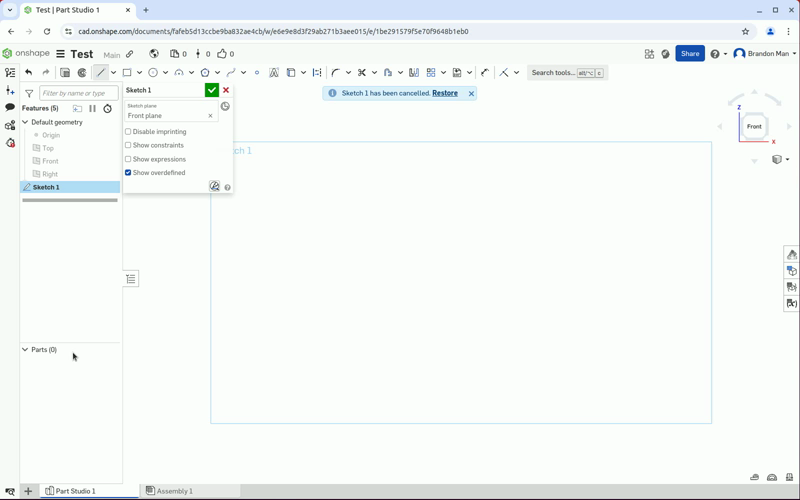
mouse_move(403, 361)
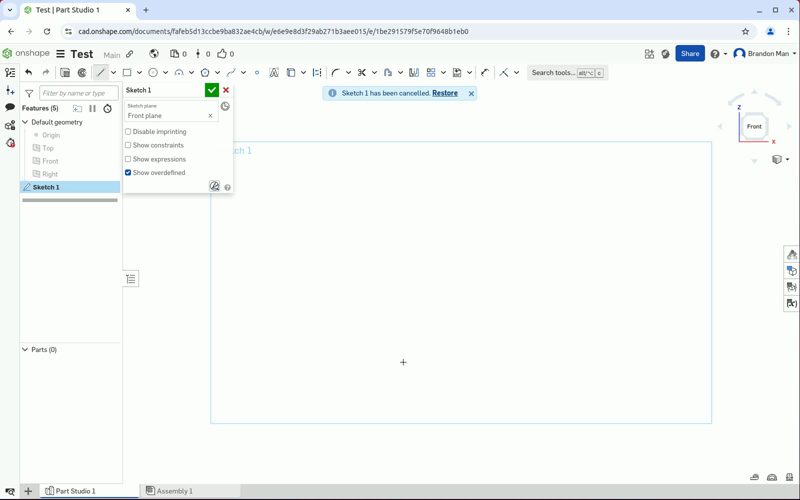
click(403, 361)
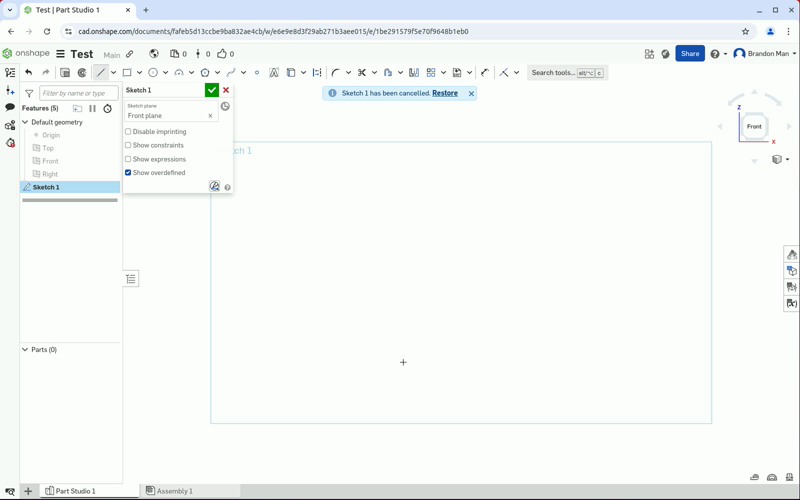
key_up(shift)
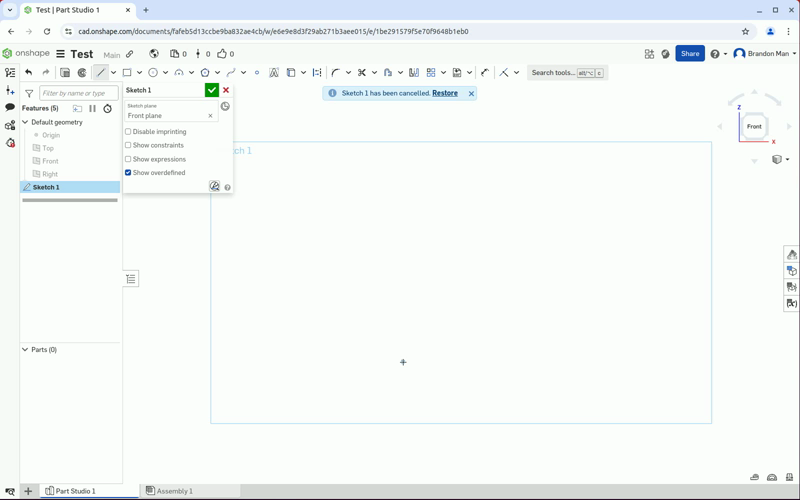
key_down(shift)
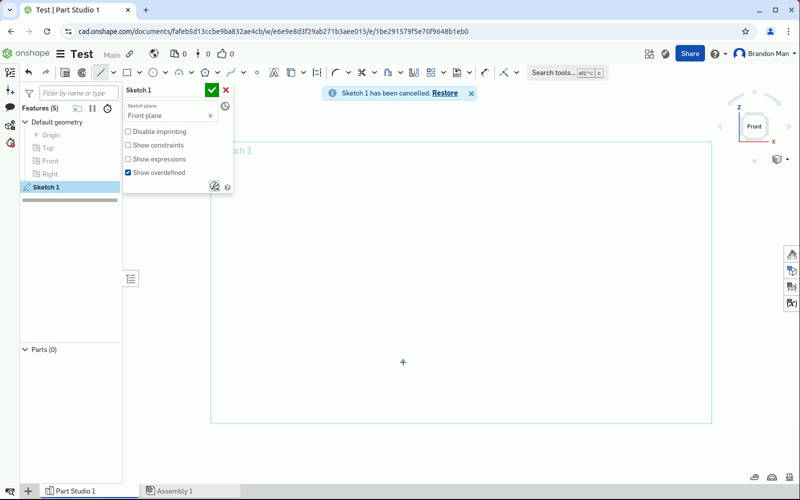
mouse_move(572, 361)
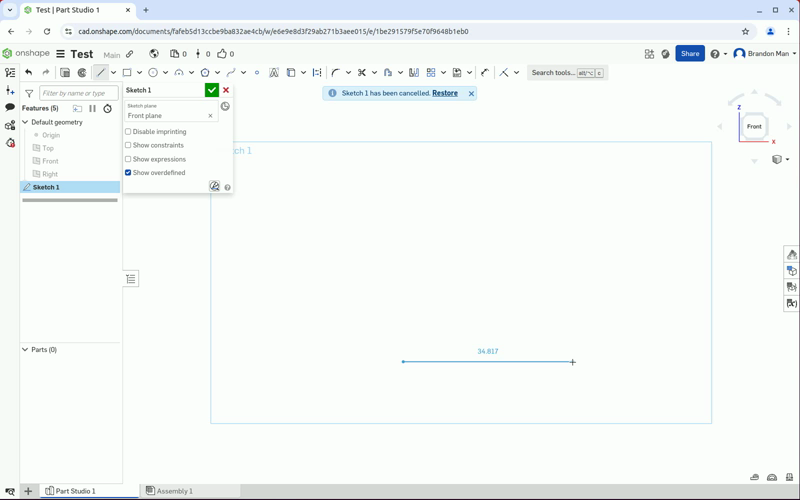
click(572, 361)
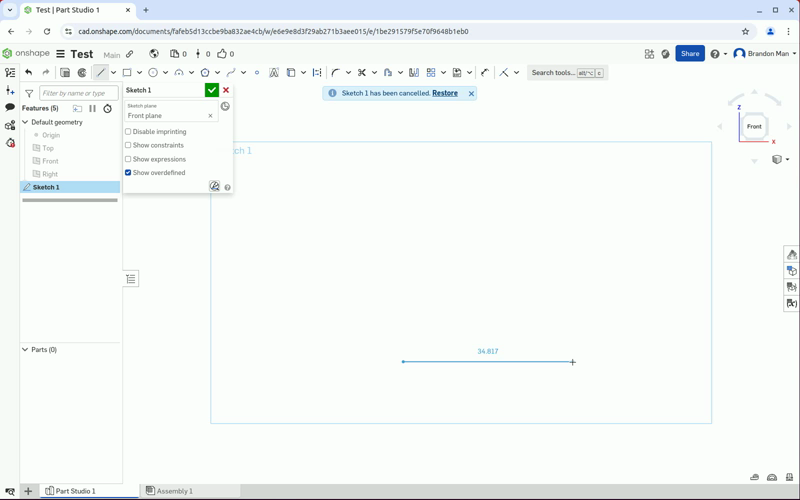
key_up(shift)
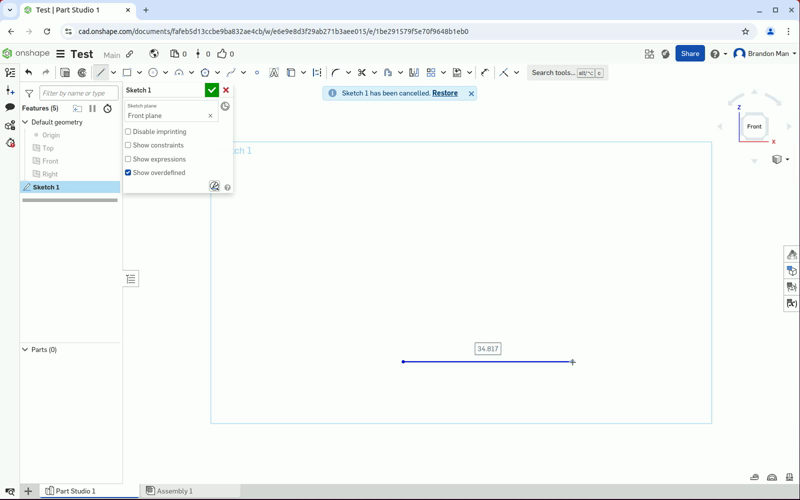
key_down(shift)
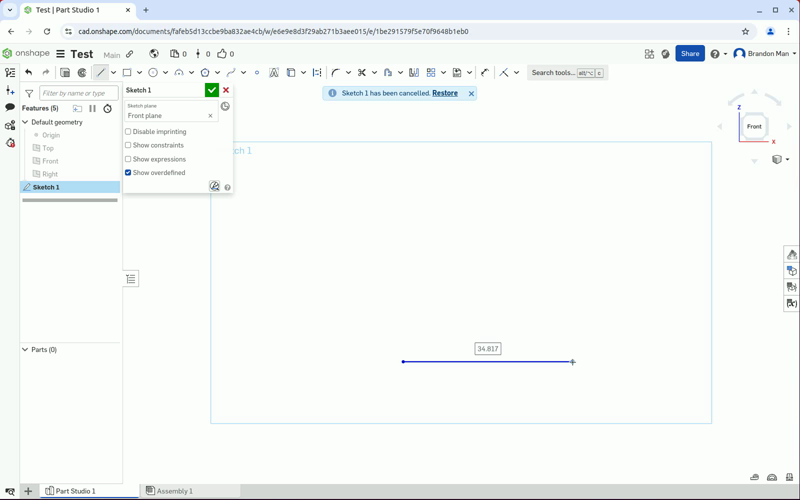
mouse_move(572, 249)
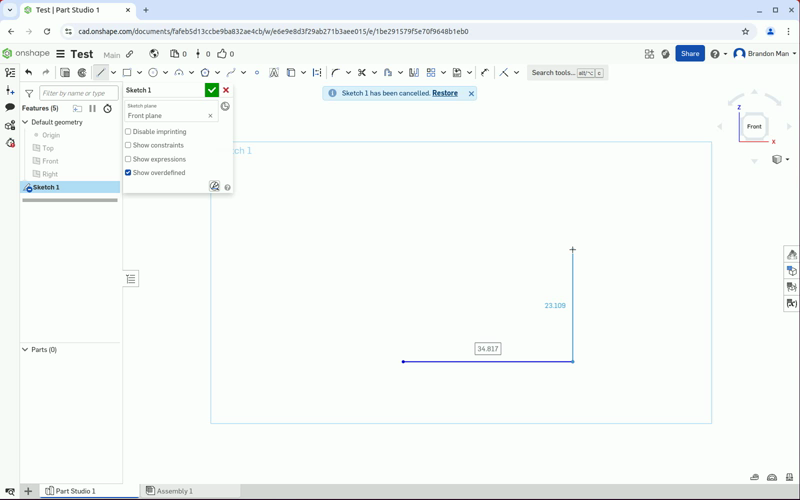
click(572, 249)
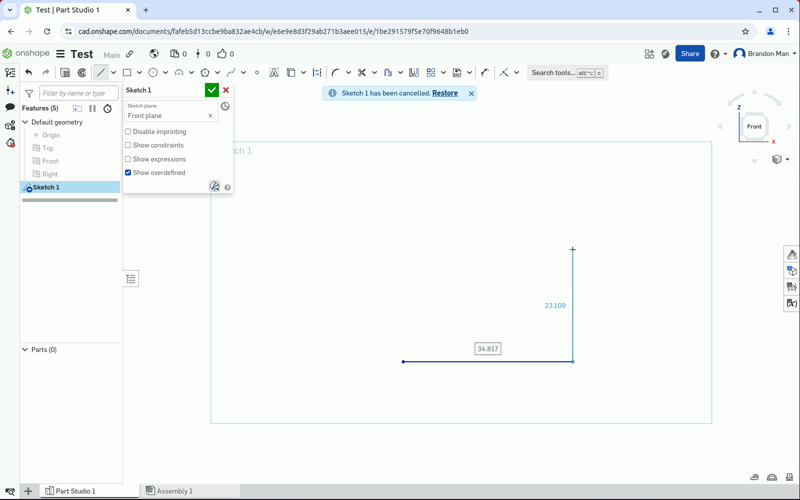
key_up(shift)
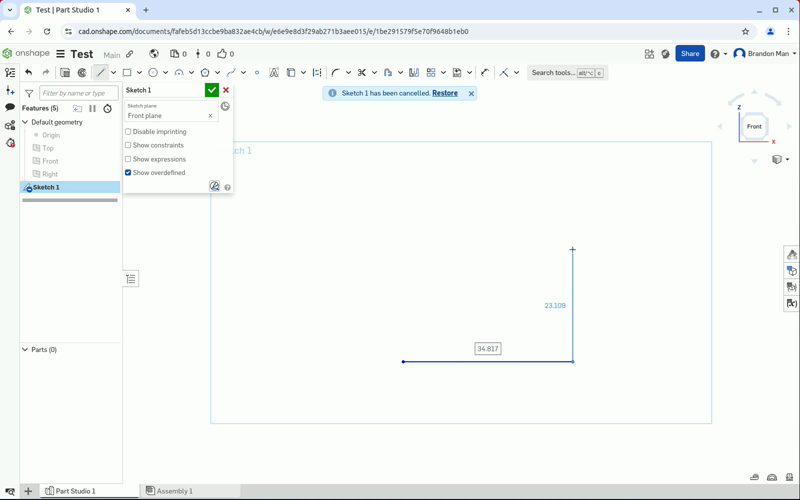
key_down(shift)
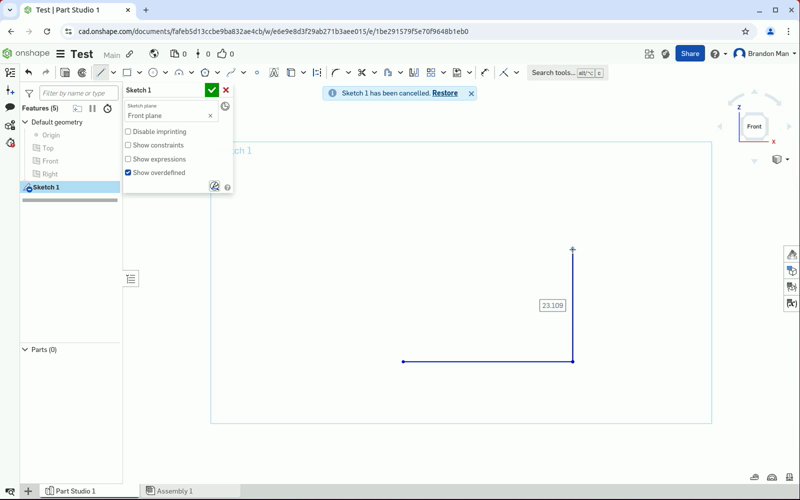
mouse_move(403, 249)
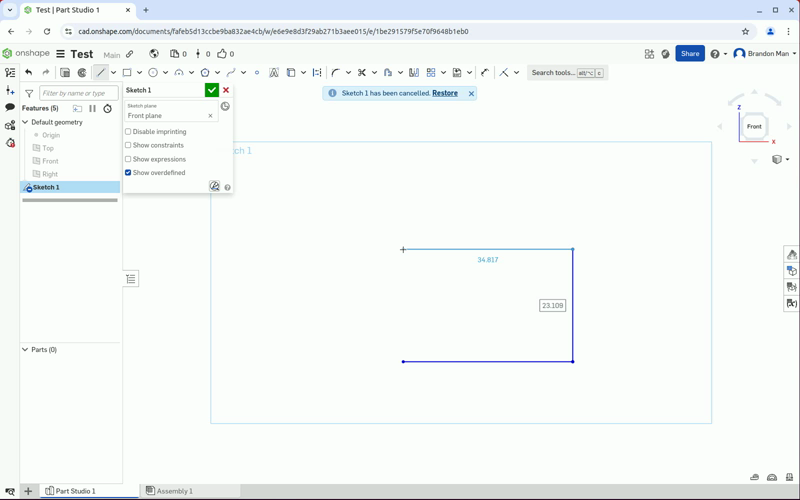
click(403, 249)
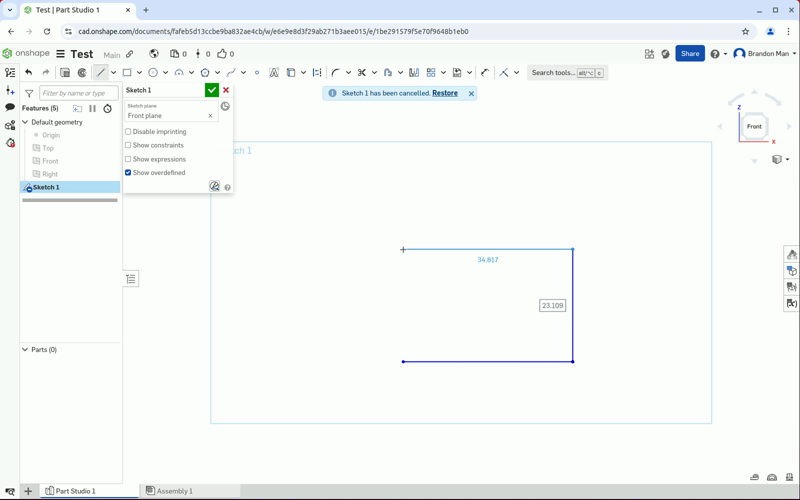
key_up(shift)
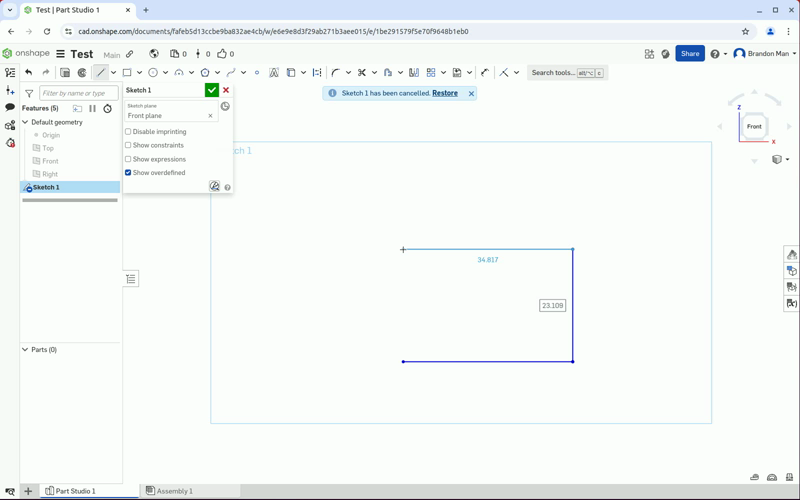
key_down(shift)
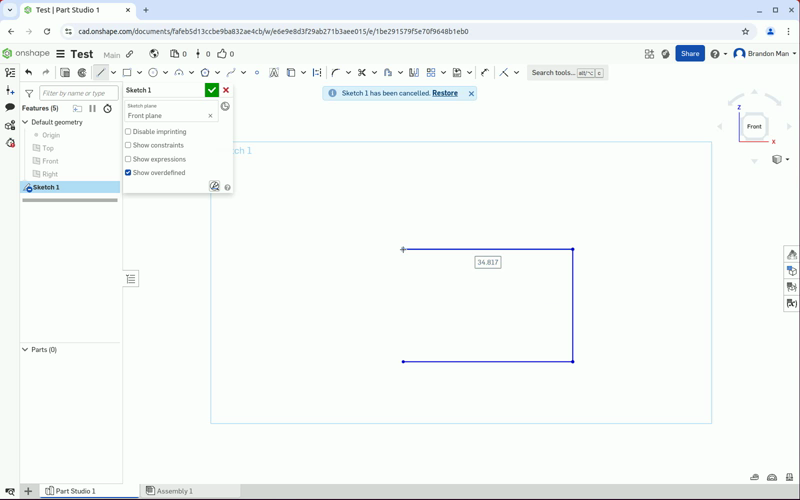
mouse_move(403, 361)
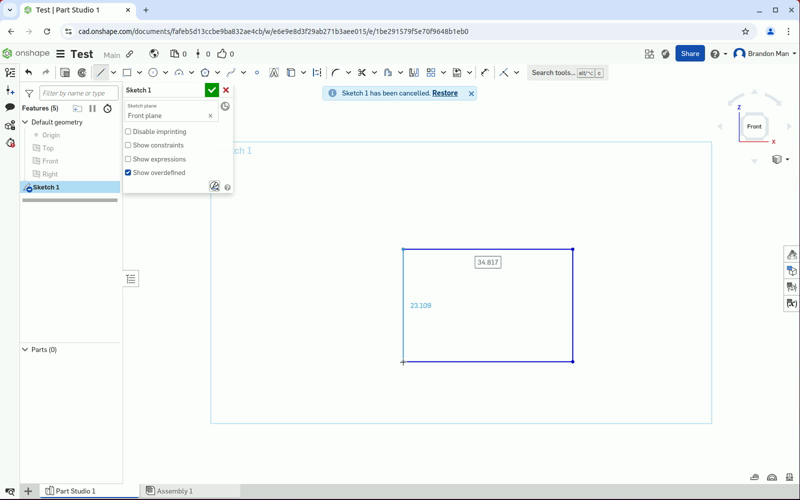
key_up(shift)
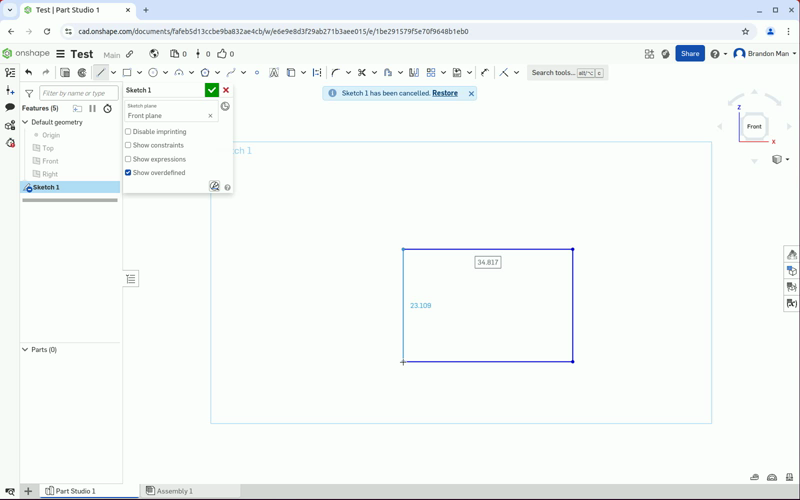
click(403, 361)
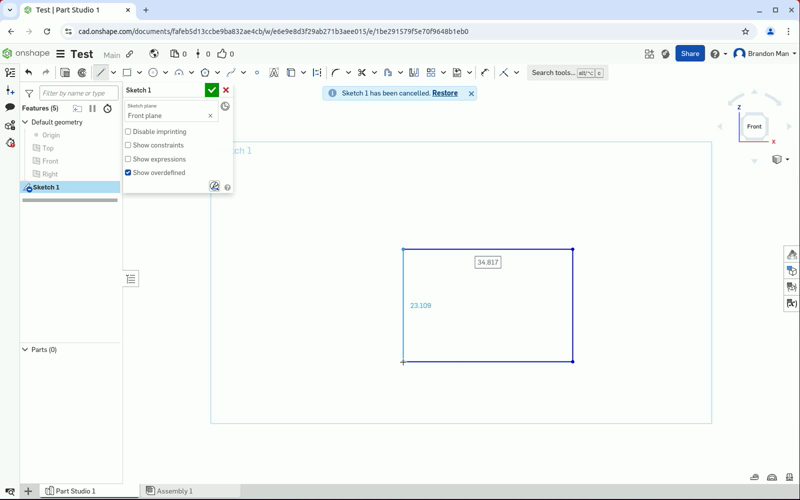
key(esc)
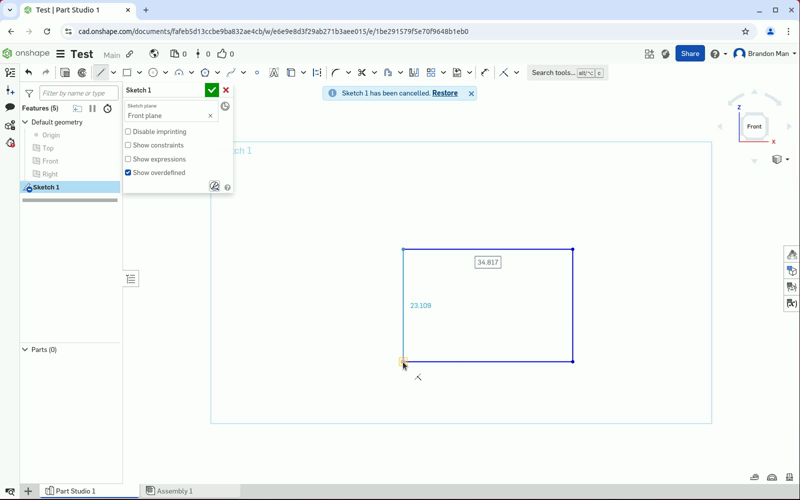
key(c)
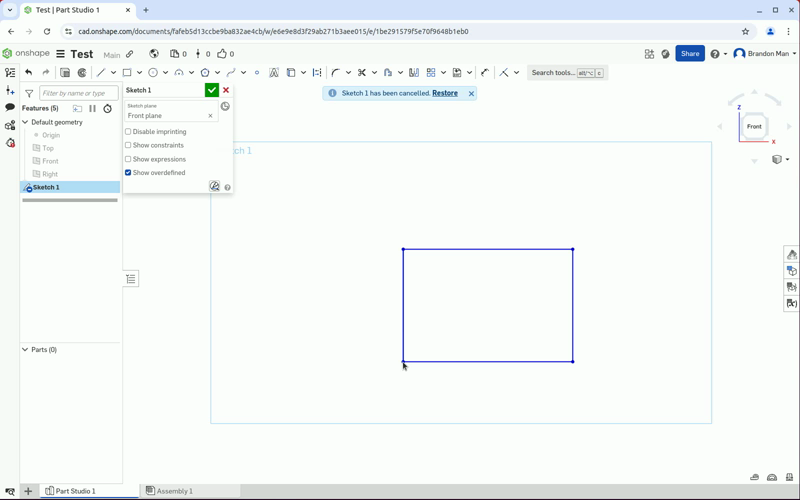
key_down(shift)
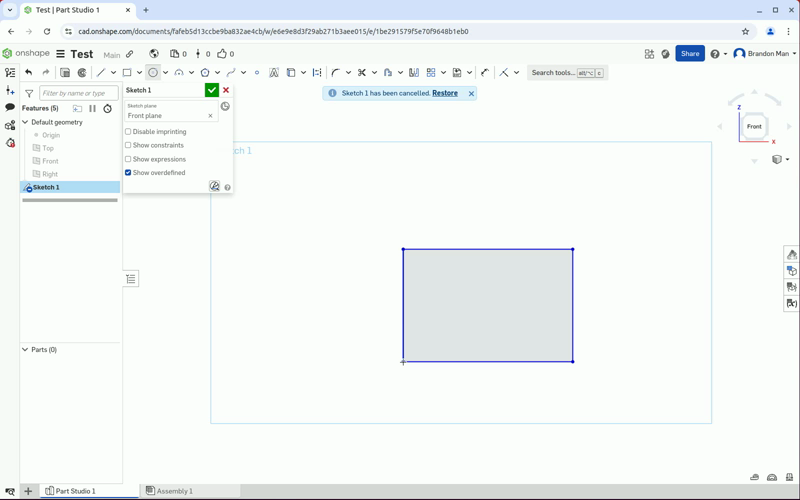
mouse_move(453, 300)
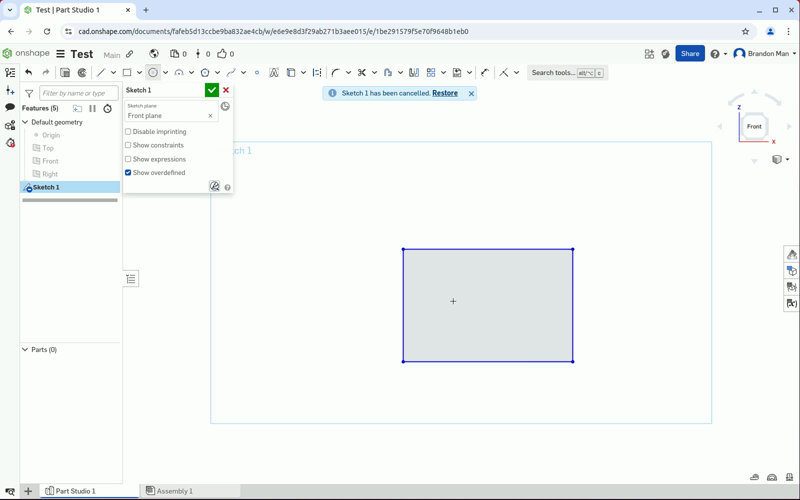
click(453, 300)
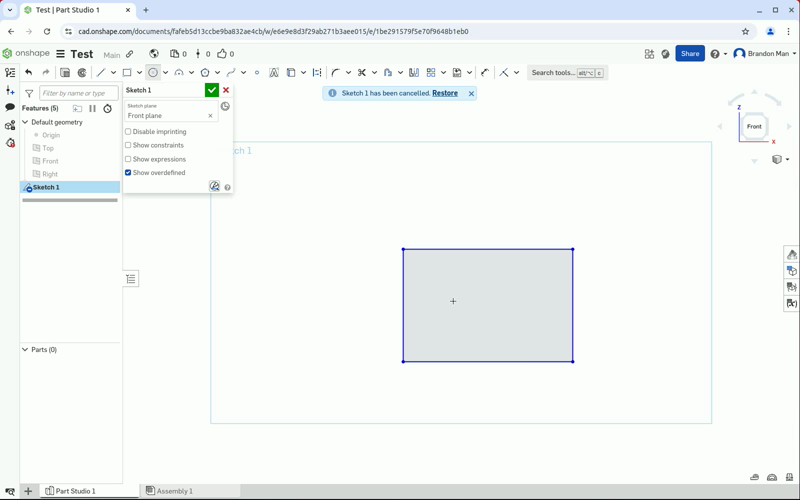
key_up(shift)
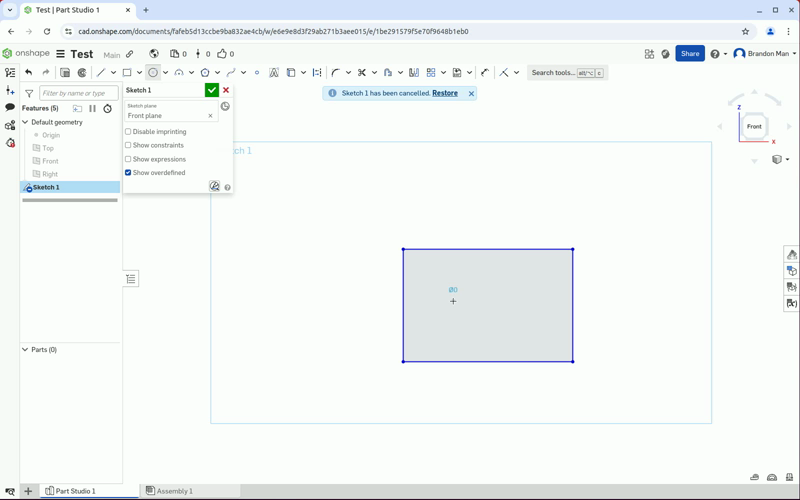
mouse_move(456, 300)
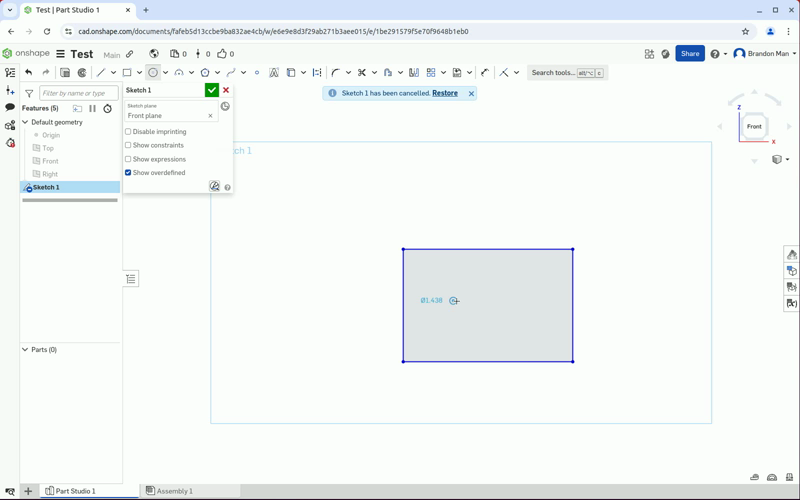
click(456, 300)
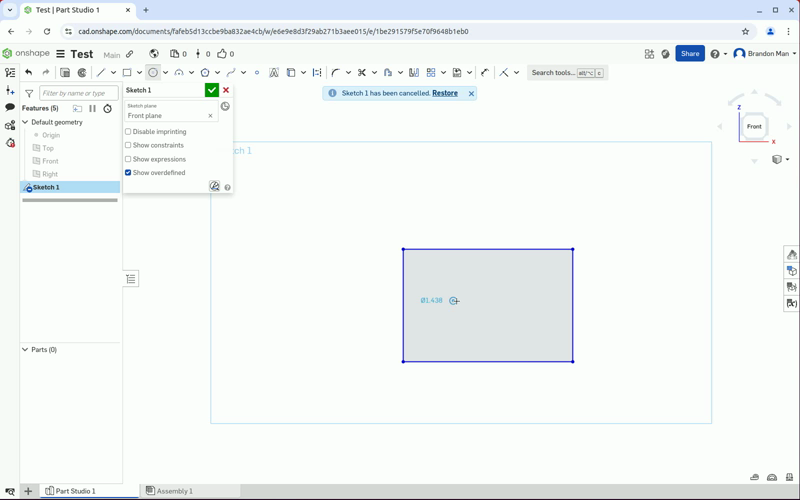
key(esc)
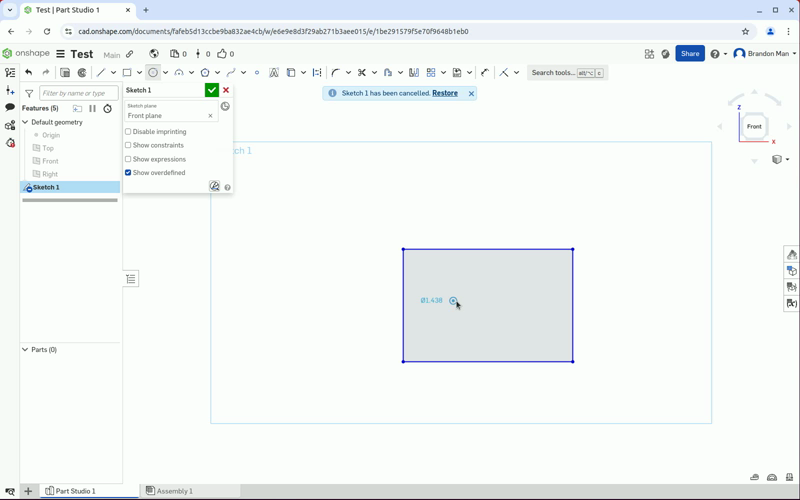
key(c)
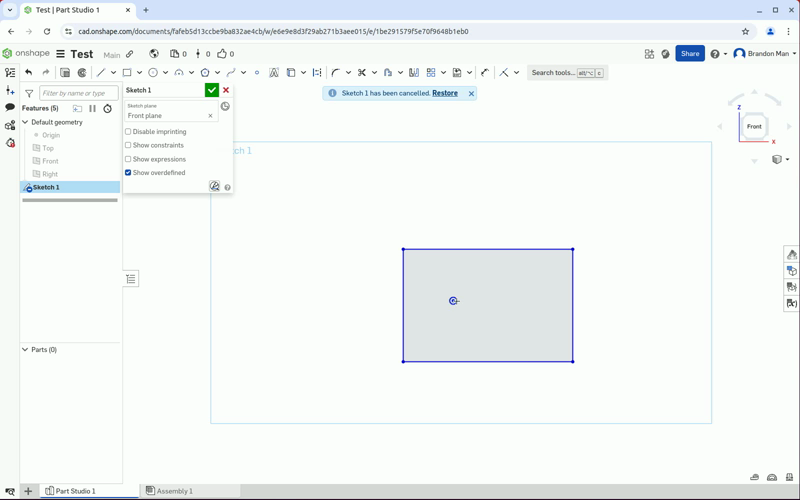
key_down(shift)
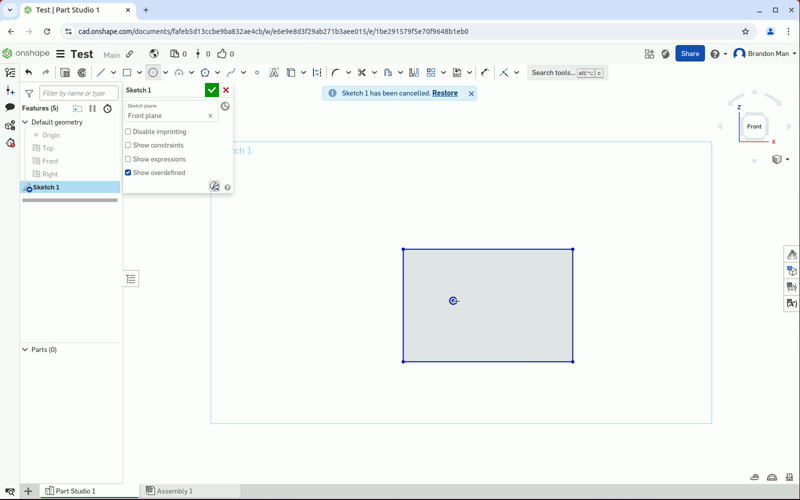
mouse_move(521, 302)
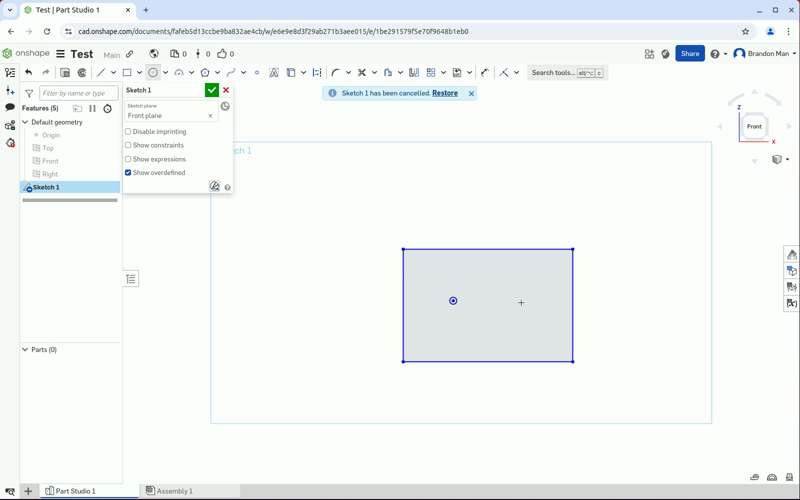
click(521, 302)
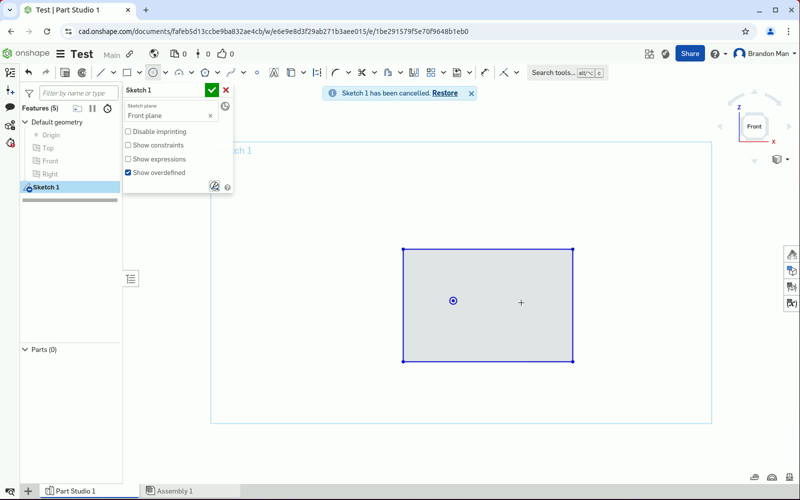
key_up(shift)
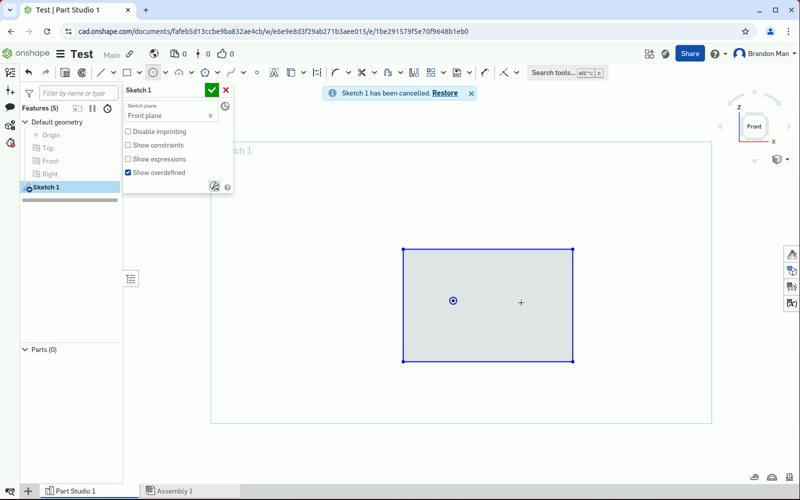
mouse_move(524, 302)
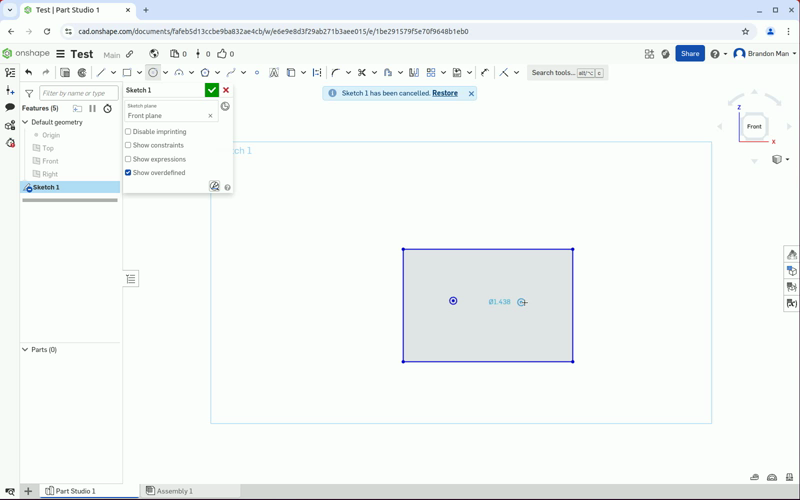
click(524, 302)
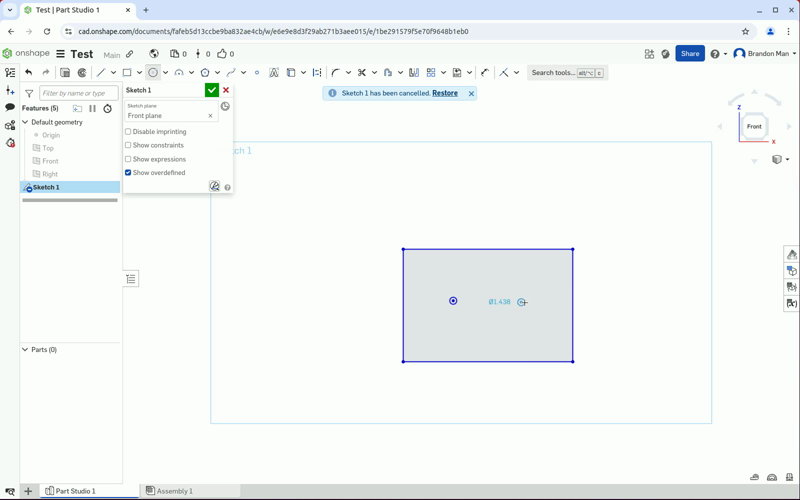
key(esc)
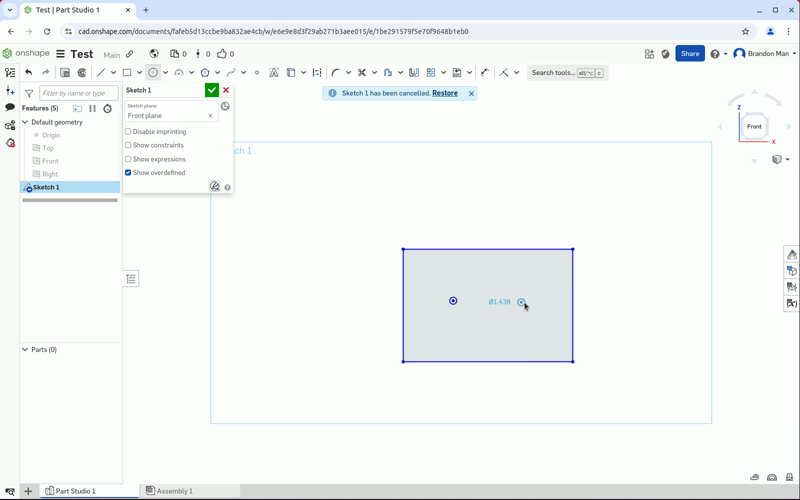
mouse_move(537, 296)
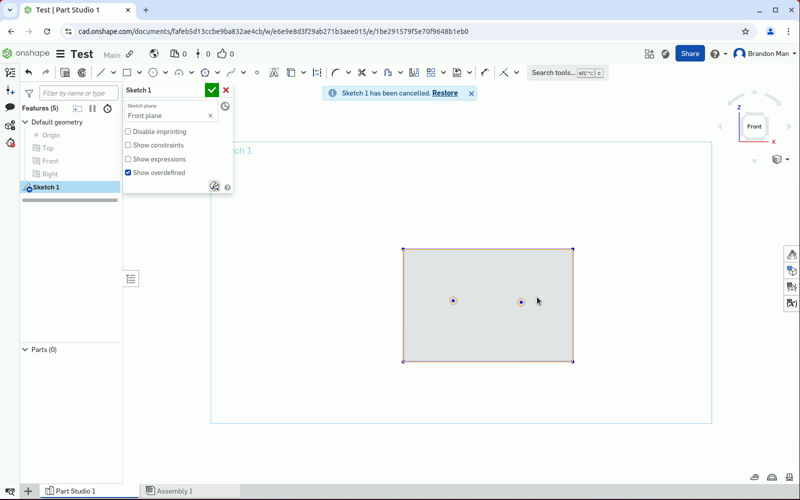
click(537, 296)
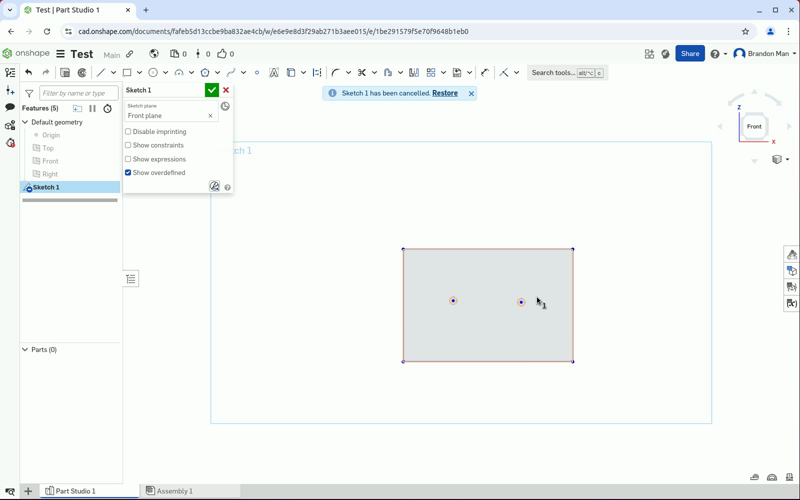
mouse_move(73, 352)
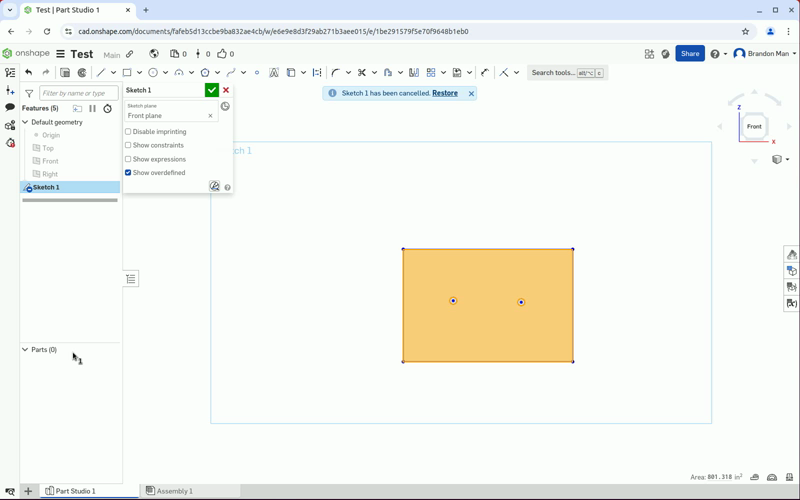
key(shift+y)
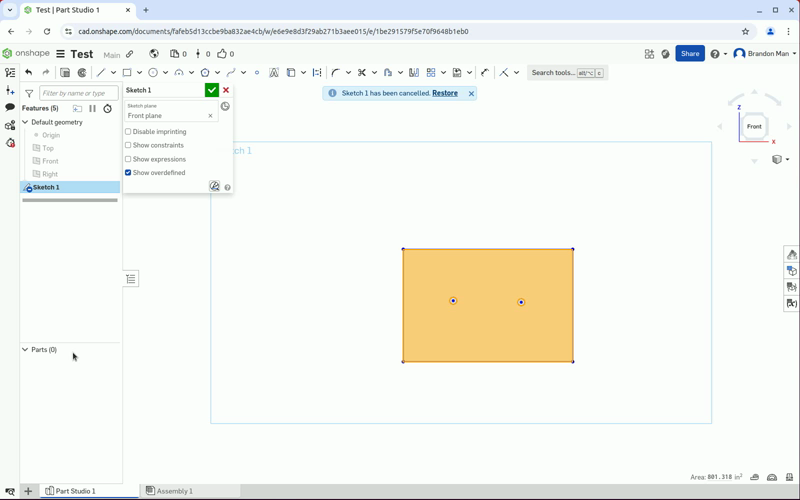
key(shift+e)
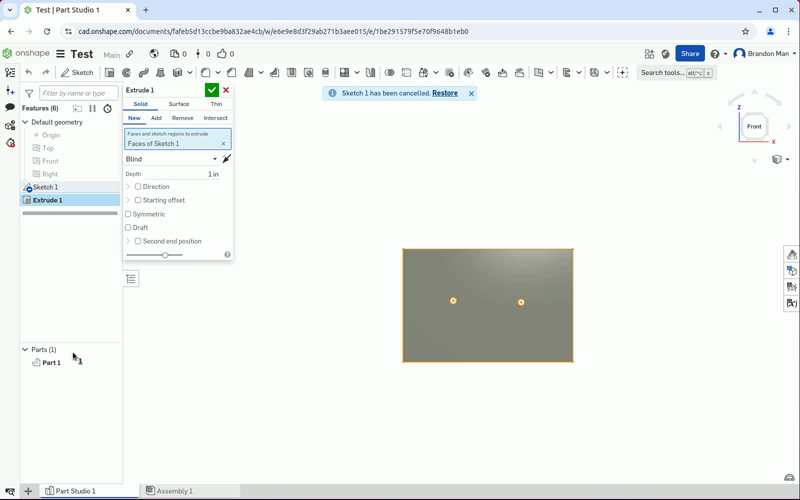
mouse_move(143, 106)
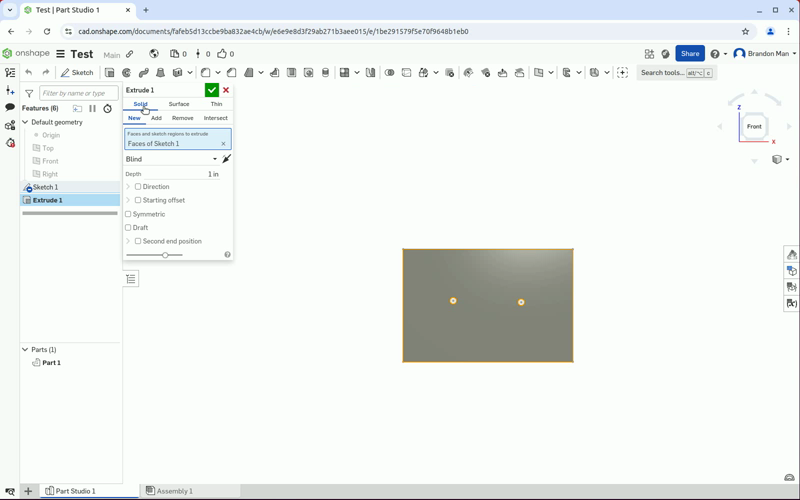
click(143, 106)
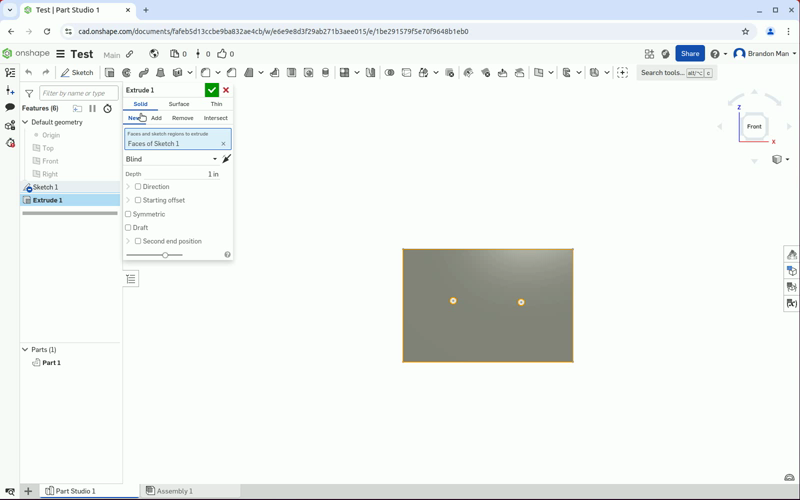
mouse_move(137, 120)
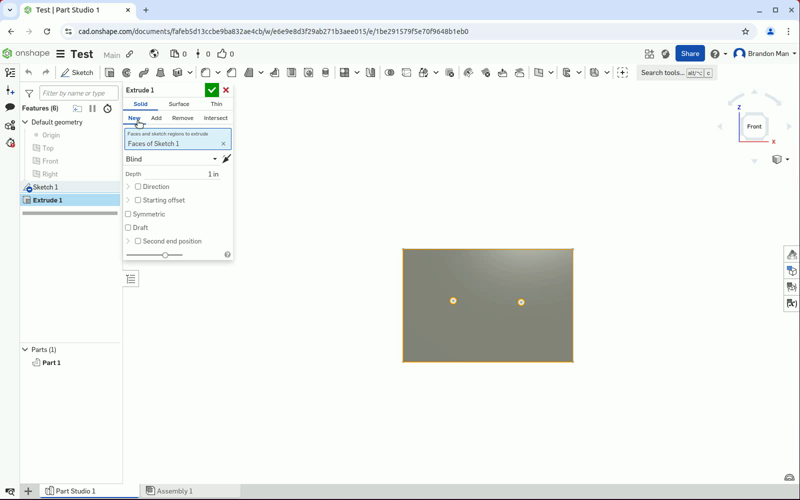
click(137, 120)
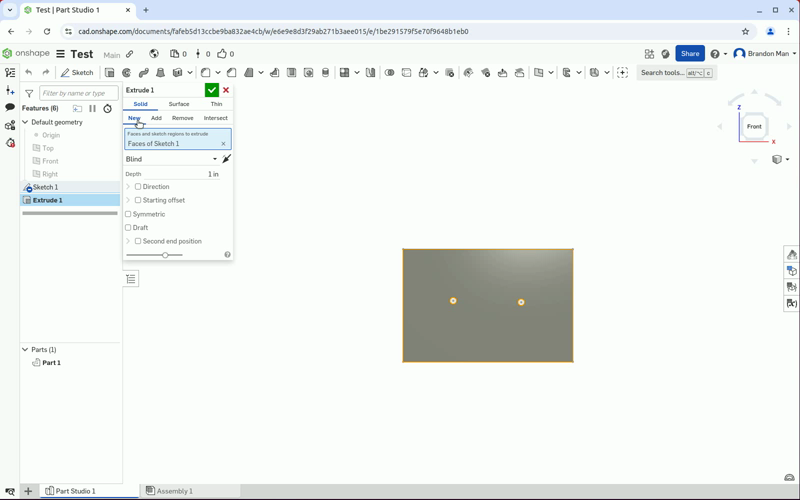
key(tab, 4)
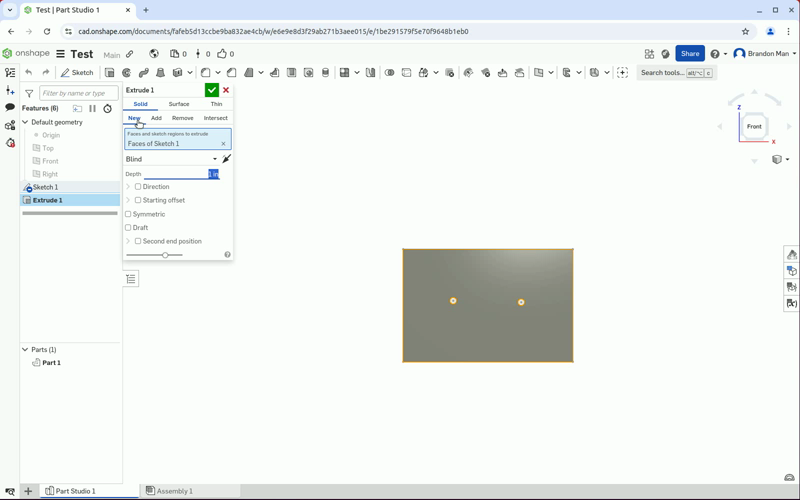
text(4.574)
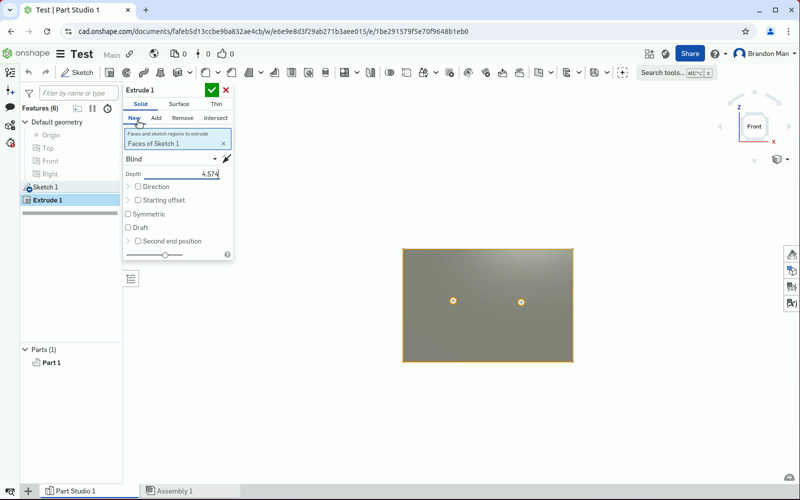
key(enter)
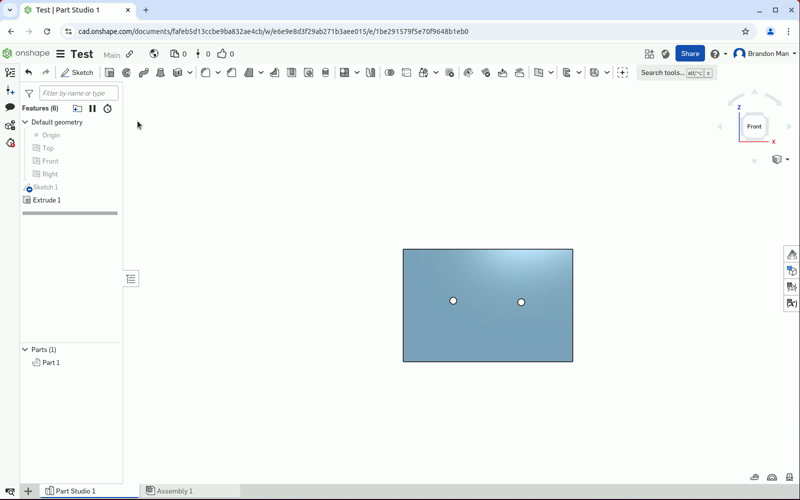
key(shift+h)
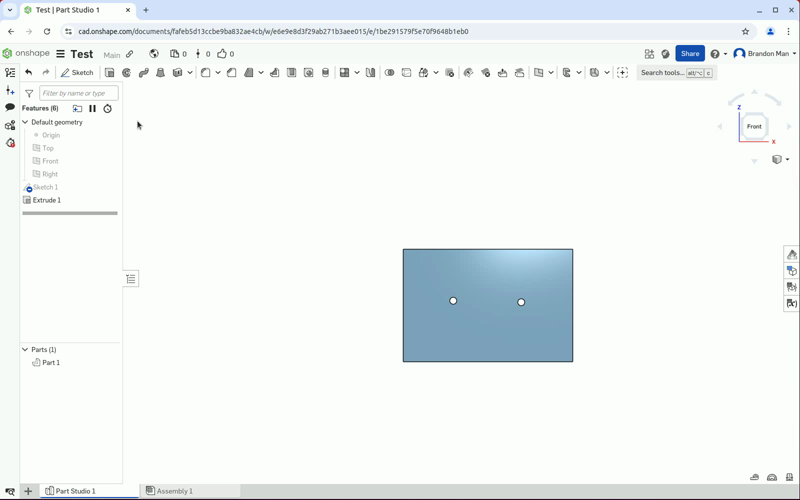
key(shift+h)
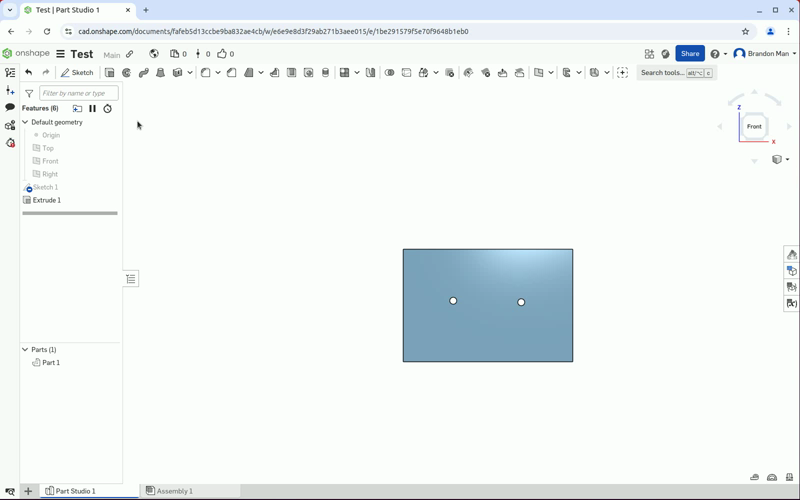
mouse_move(73, 189)
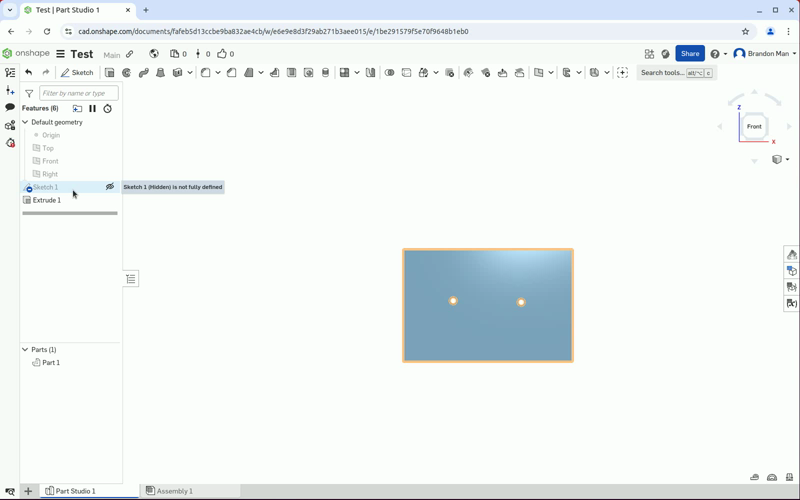
click(73, 189)
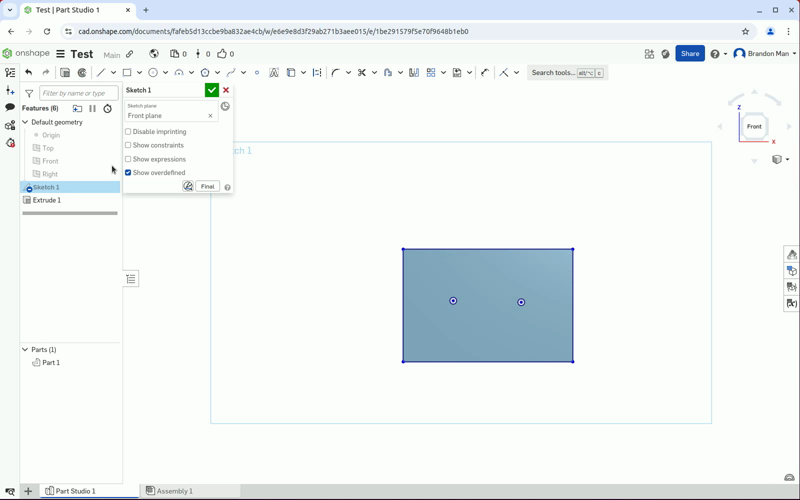
mouse_move(229, 92)
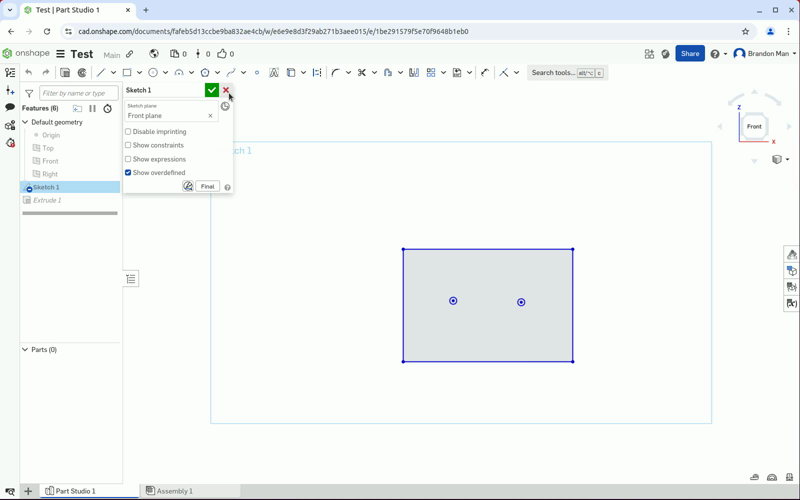
click(229, 92)
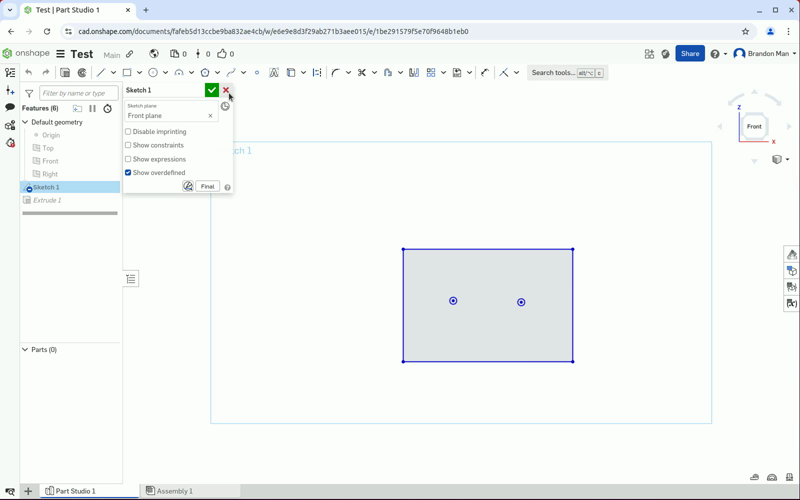
key(shift+s)
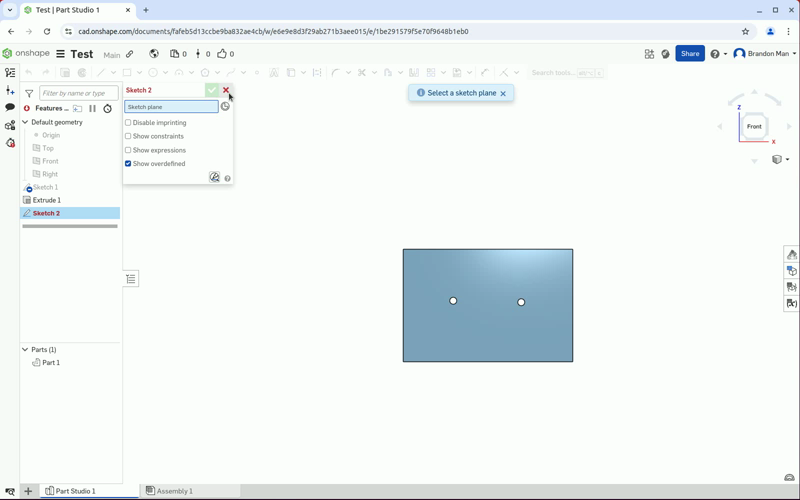
mouse_move(73, 163)
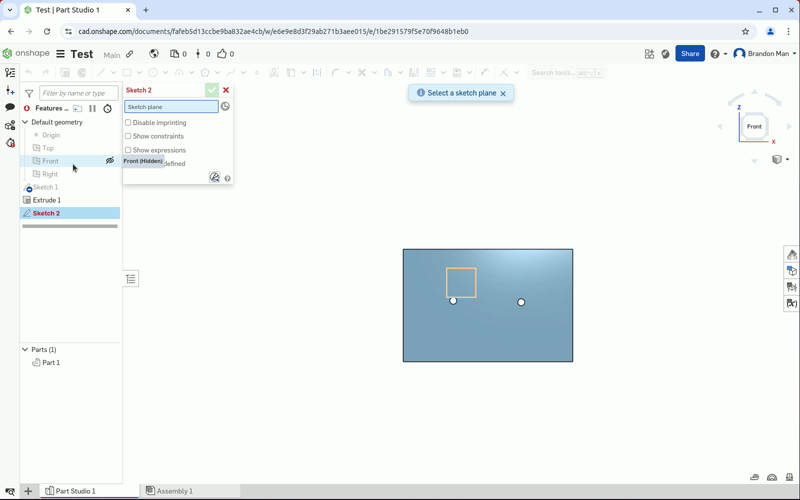
click(73, 163)
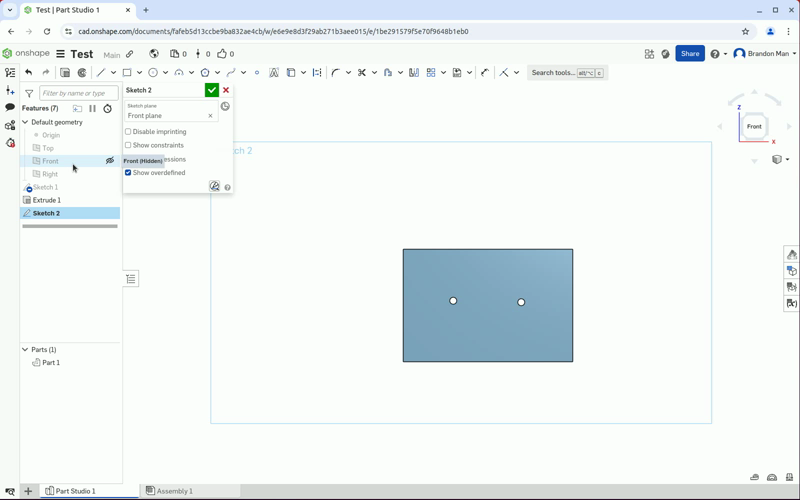
mouse_move(73, 352)
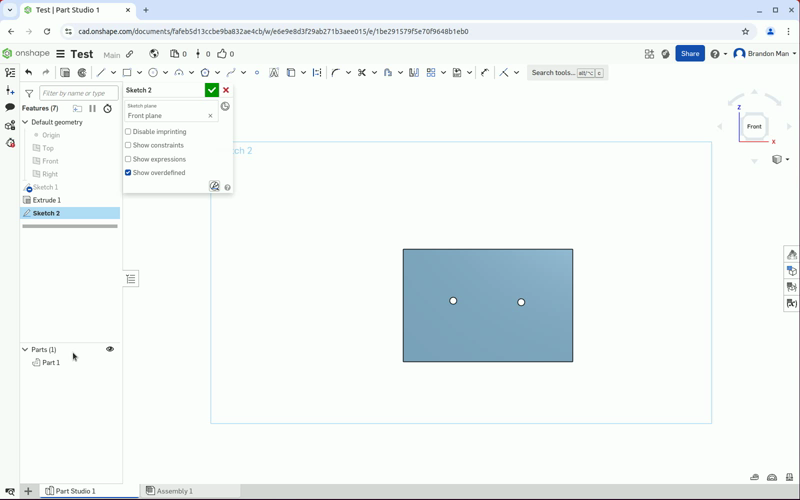
key(y)
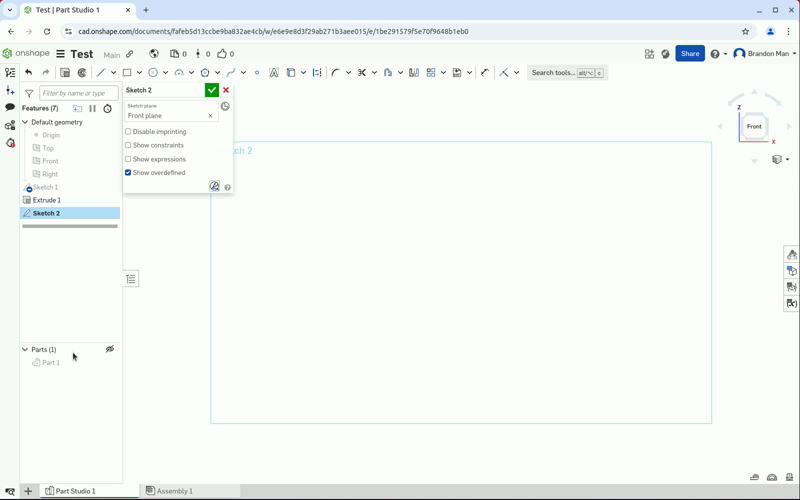
key(c)
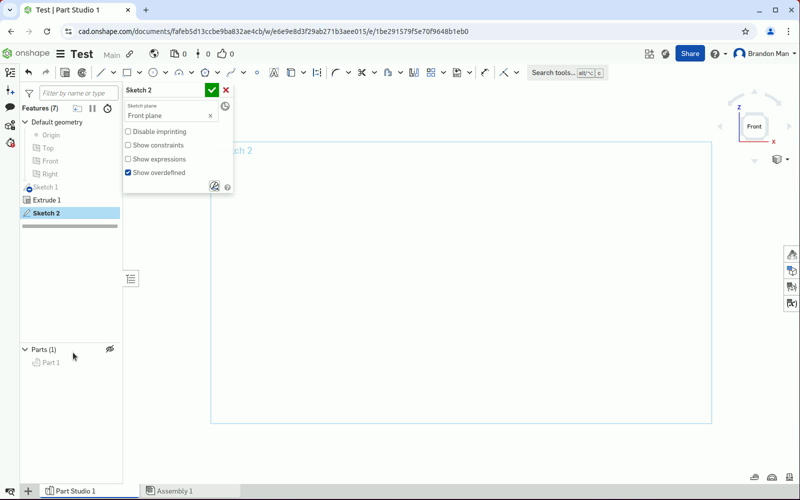
key_down(shift)
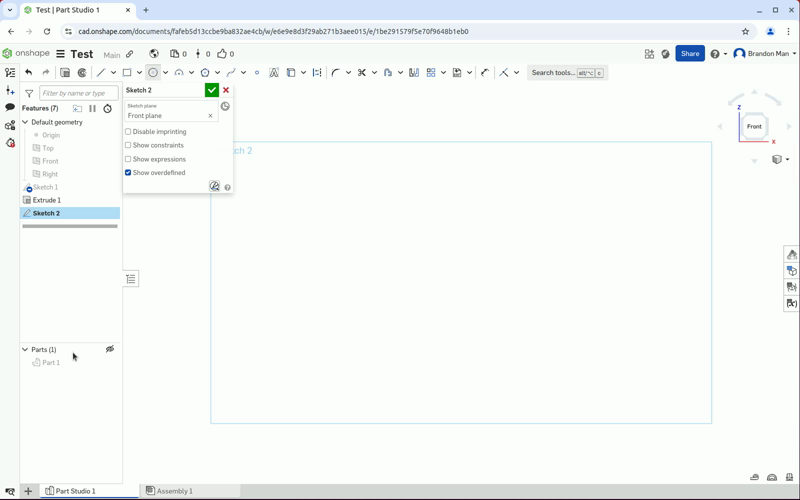
mouse_move(521, 301)
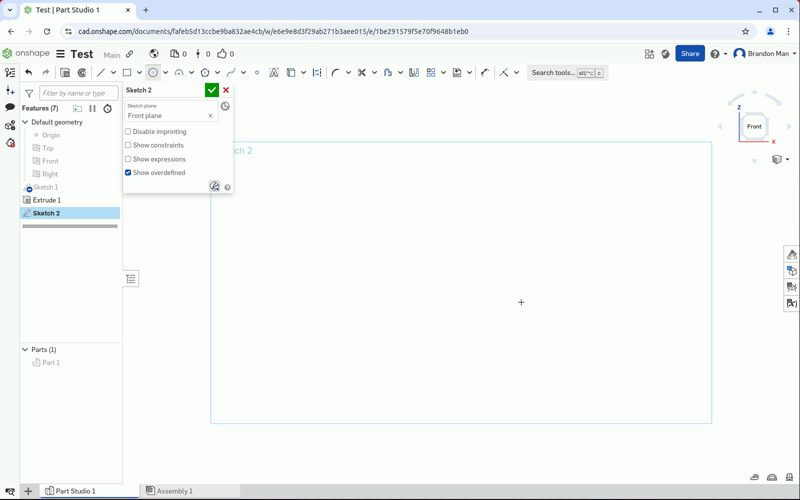
click(521, 301)
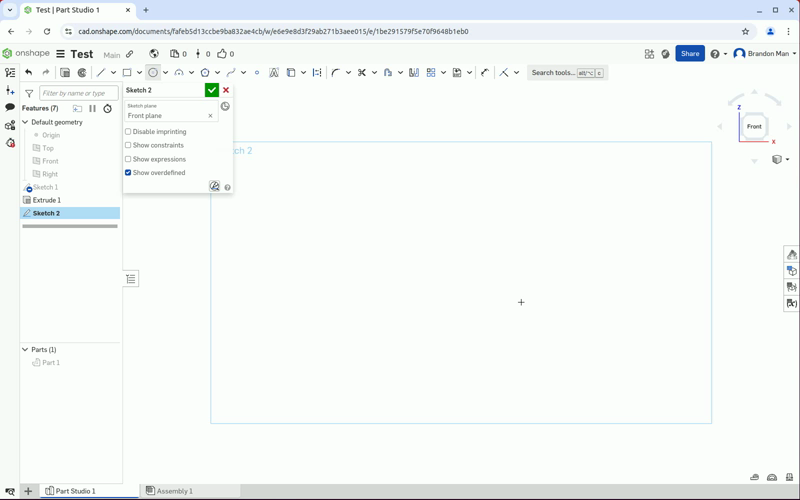
key_up(shift)
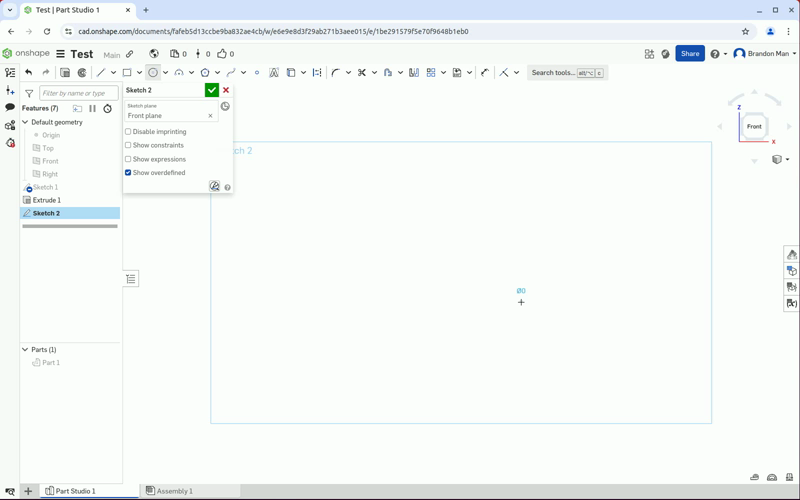
mouse_move(525, 301)
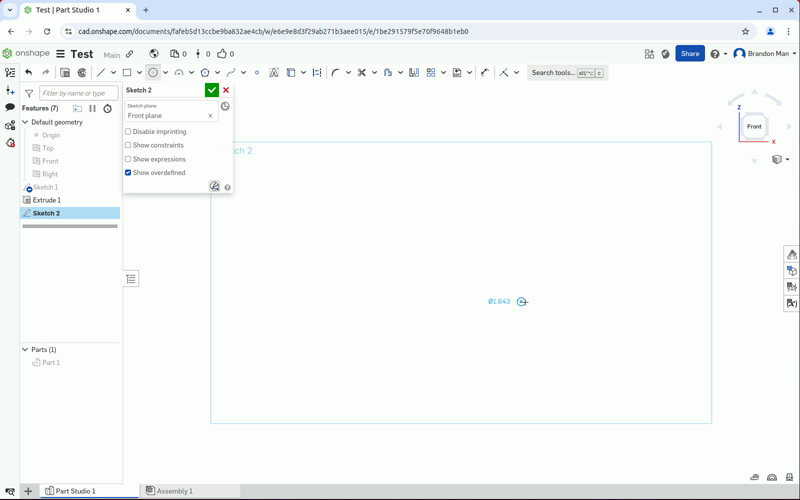
click(525, 301)
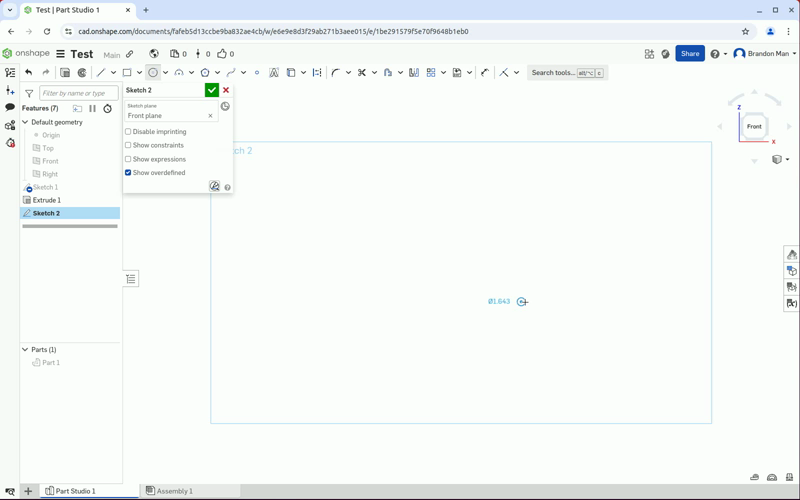
key(esc)
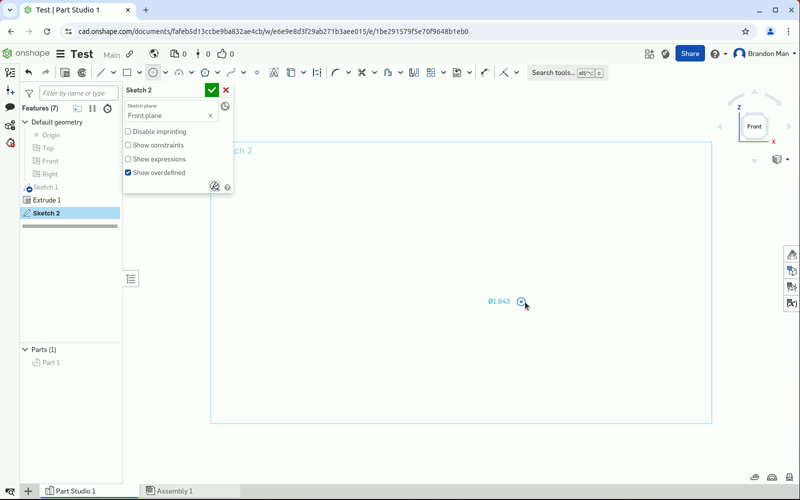
mouse_move(520, 303)
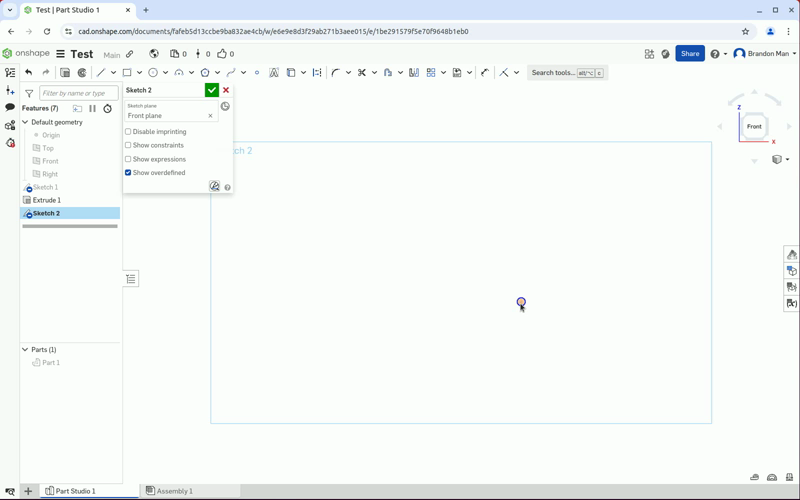
scroll(6)
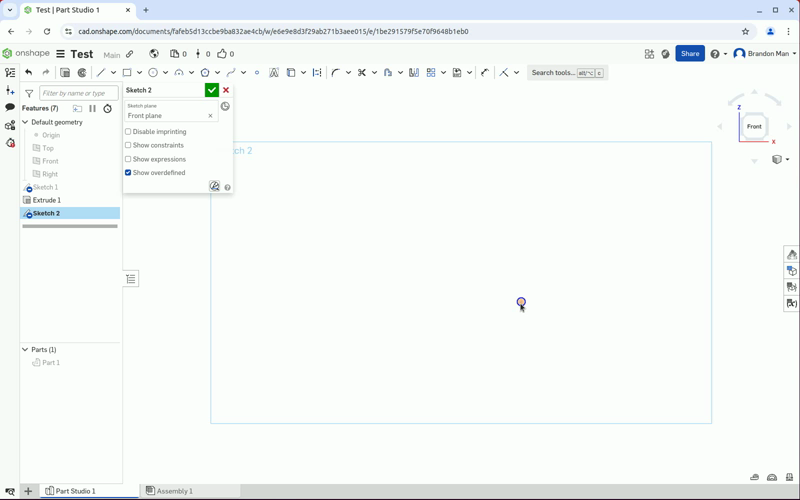
scroll(6)
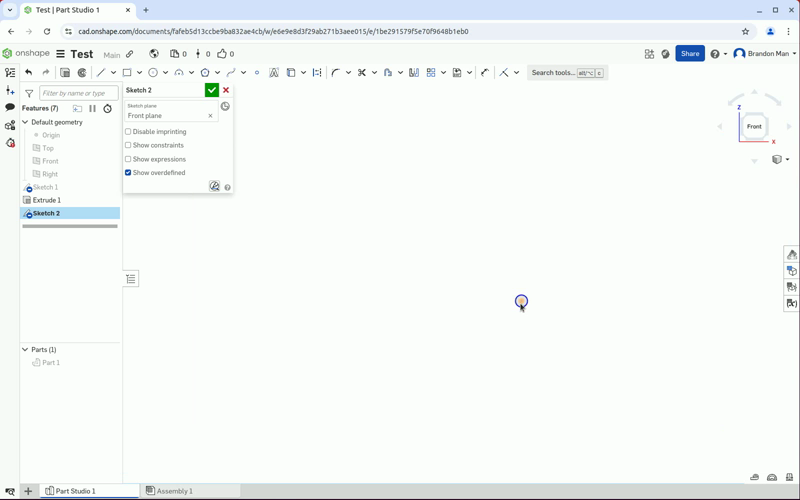
scroll(6)
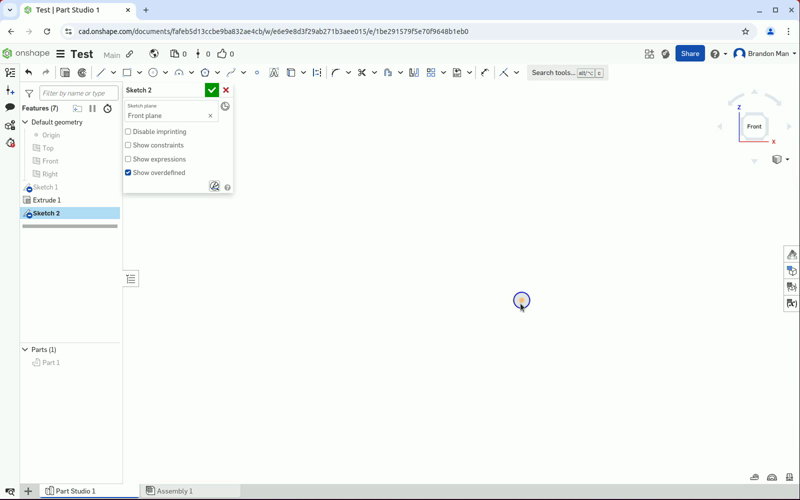
scroll(6)
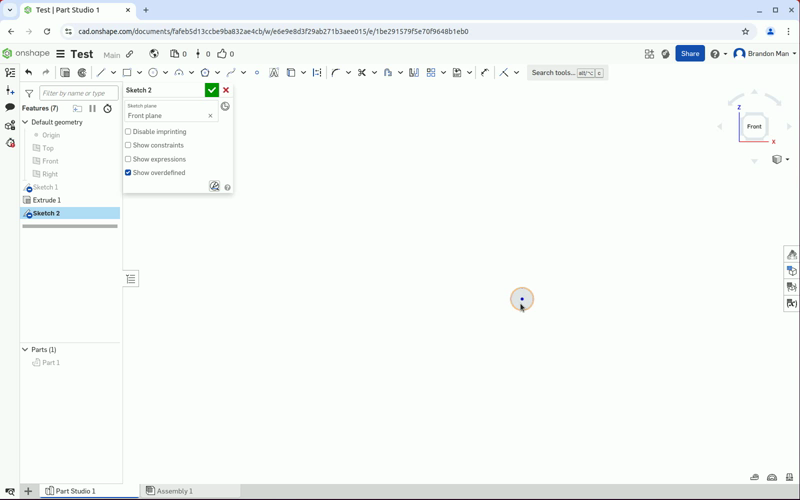
scroll(6)
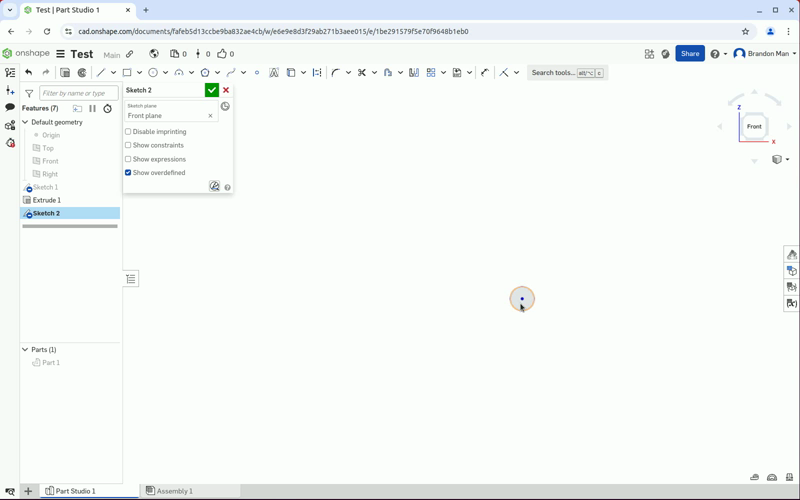
scroll(6)
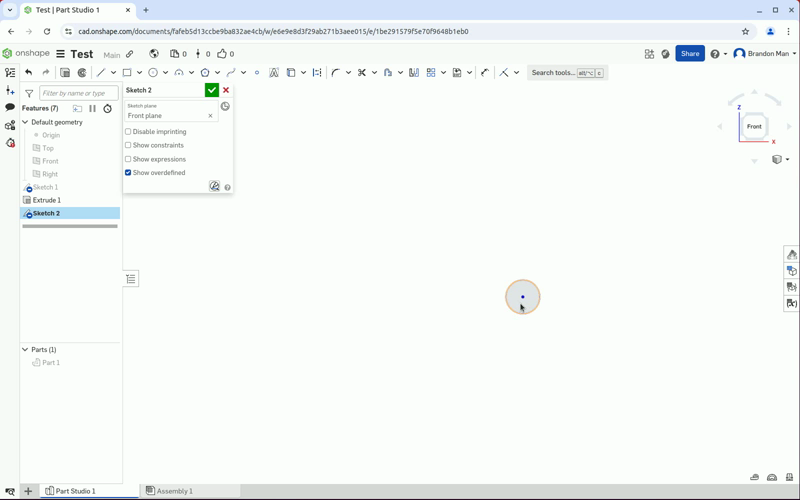
scroll(6)
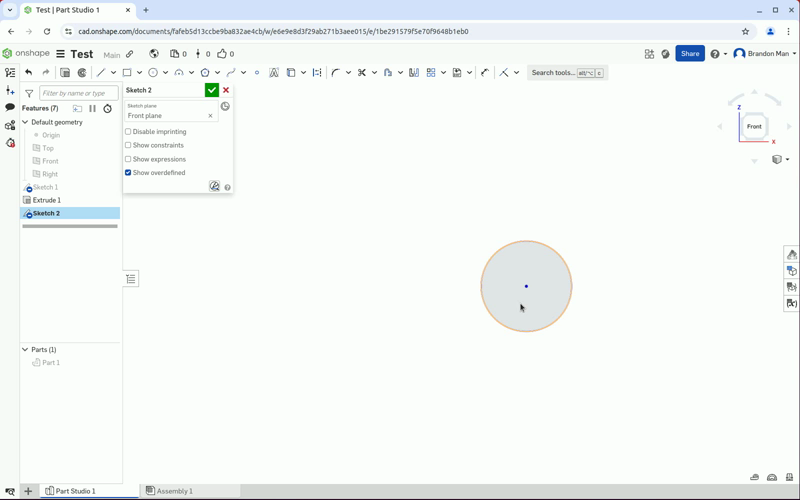
click(520, 303)
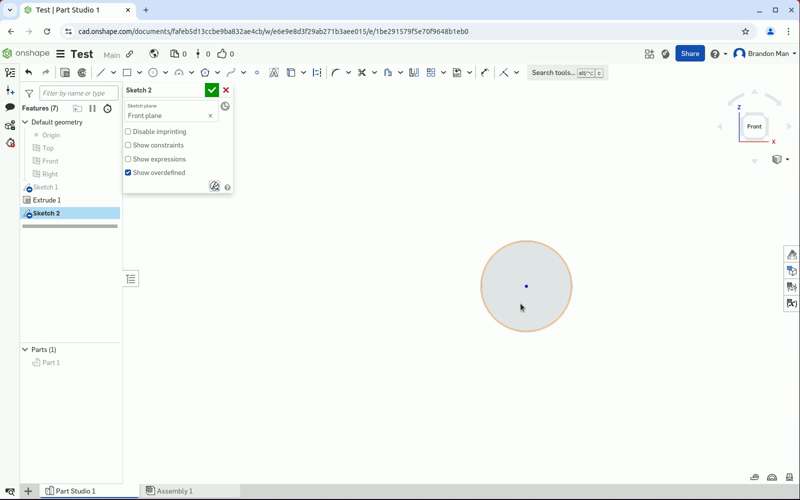
scroll(-6)
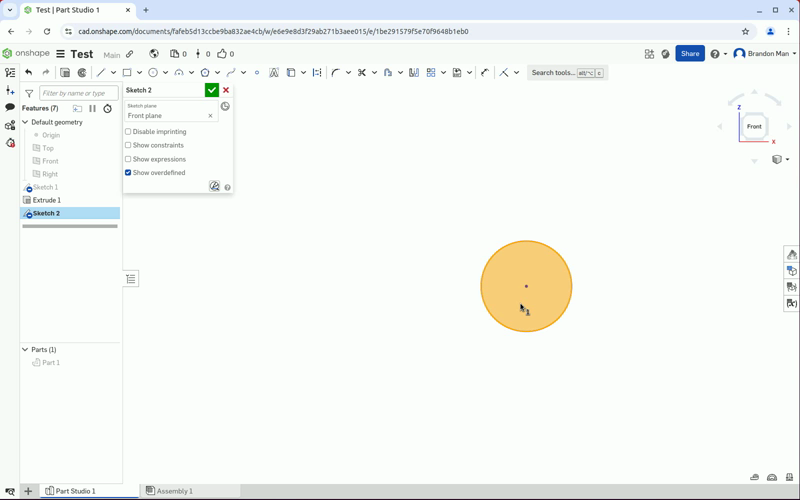
scroll(-6)
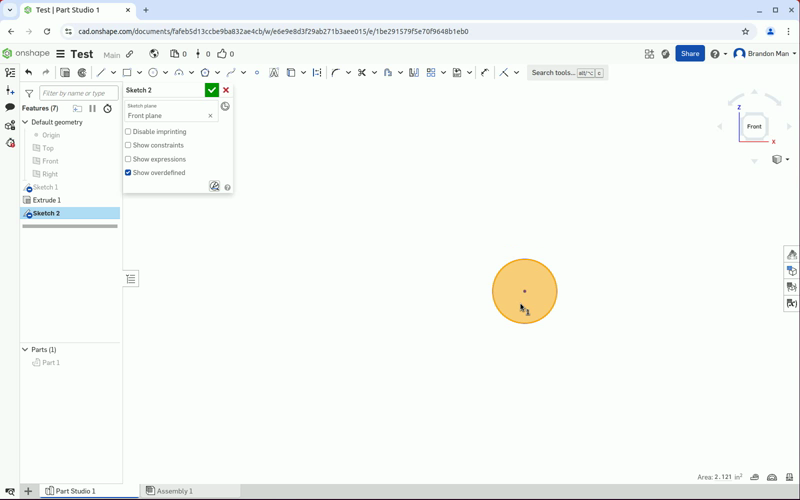
scroll(-6)
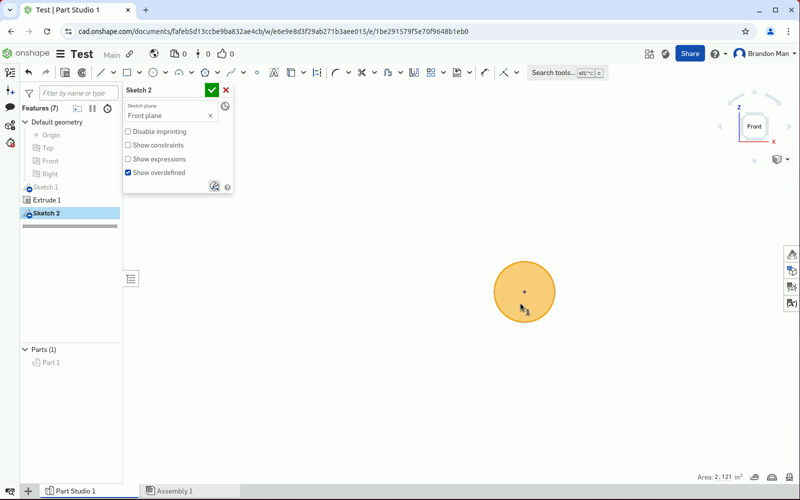
scroll(-6)
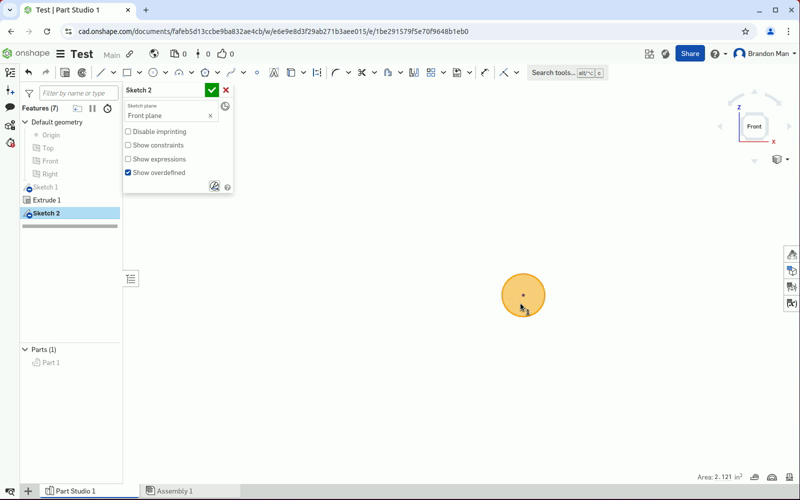
scroll(-6)
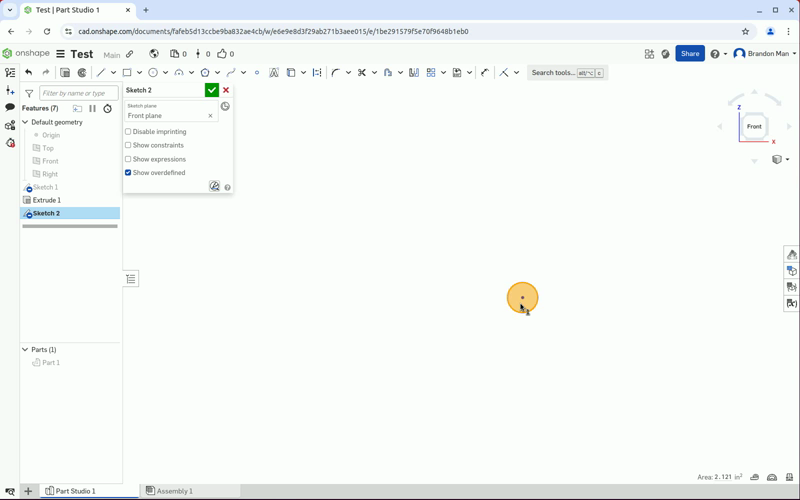
scroll(-6)
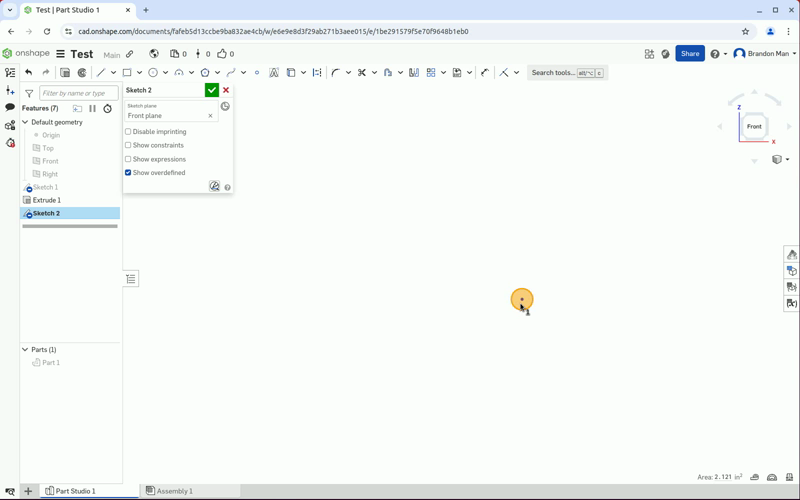
scroll(-6)
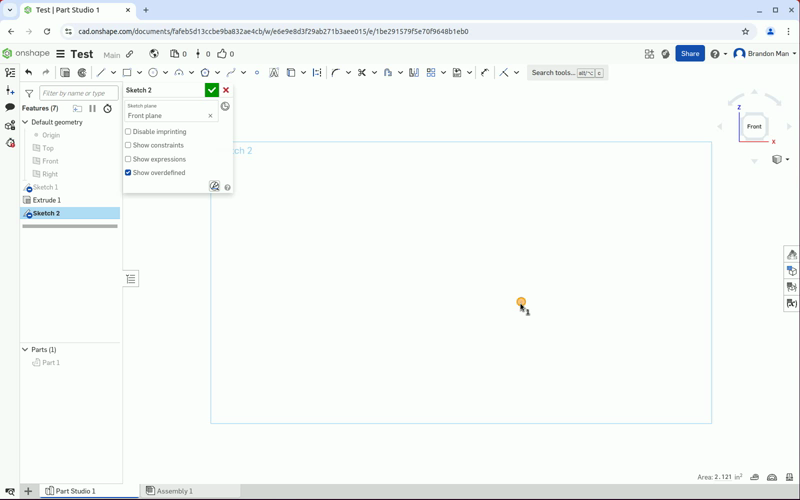
mouse_move(73, 352)
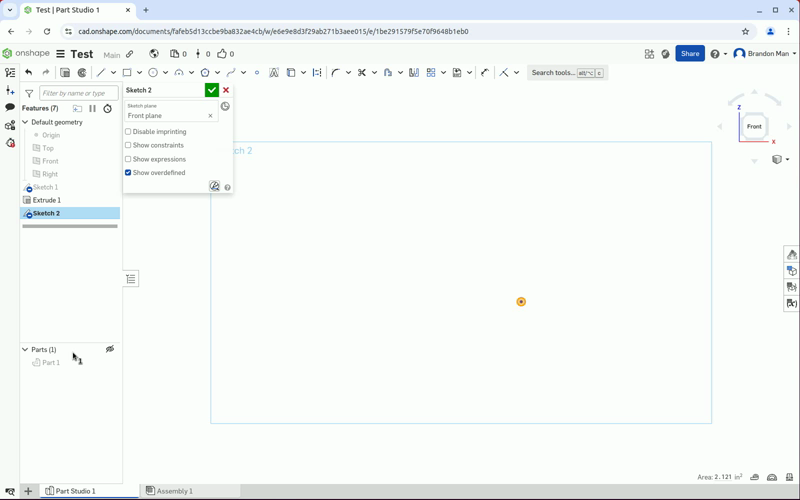
key(shift+y)
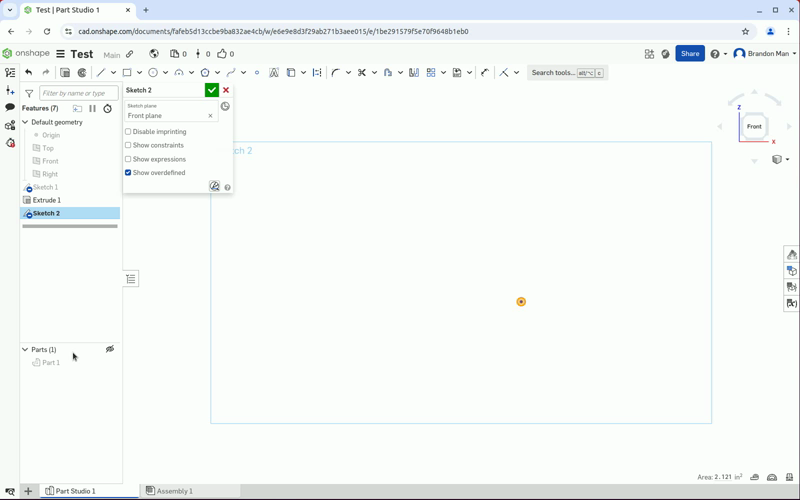
key(shift+e)
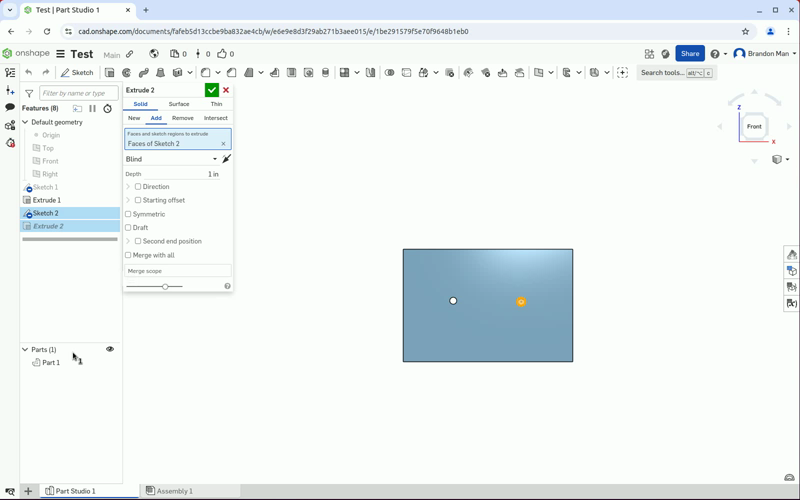
mouse_move(143, 106)
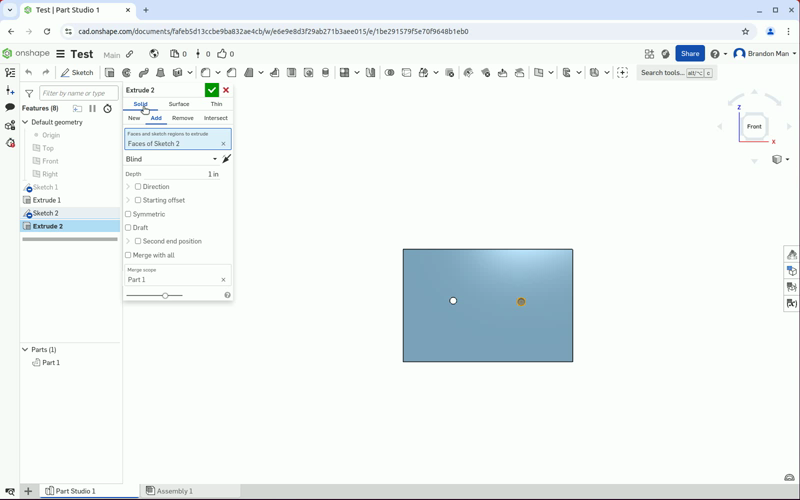
click(143, 106)
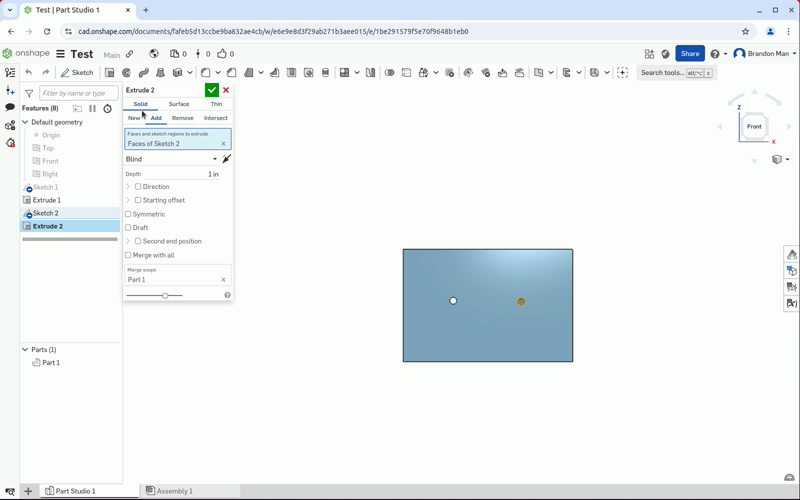
mouse_move(137, 120)
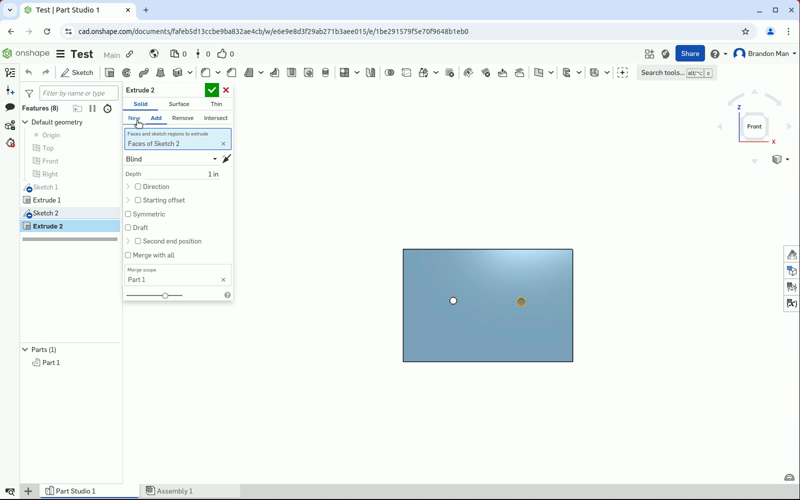
click(137, 120)
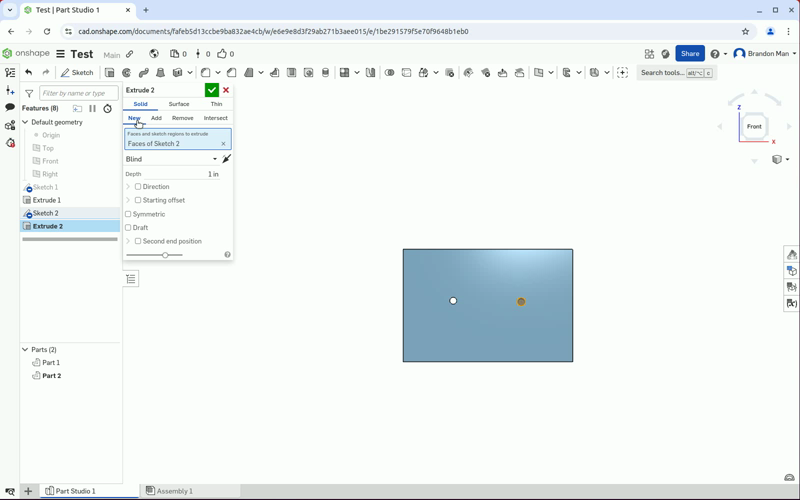
key(tab, 4)
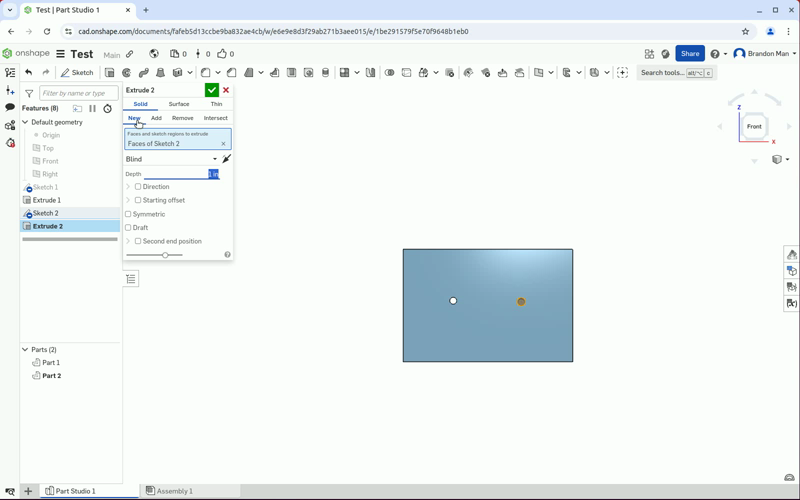
text(0.241)
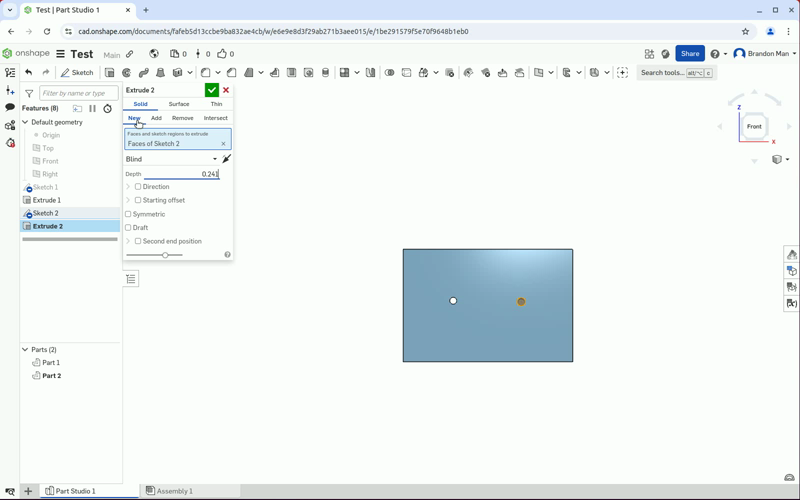
key(enter)
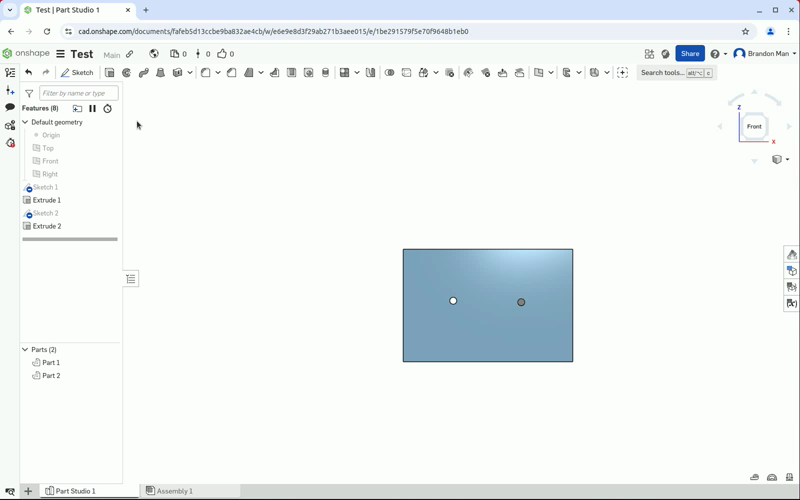
key(shift+h)
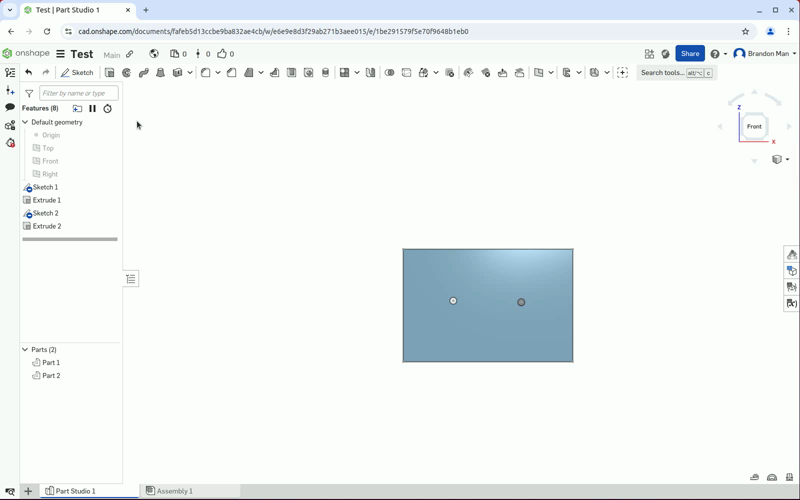
key(shift+h)
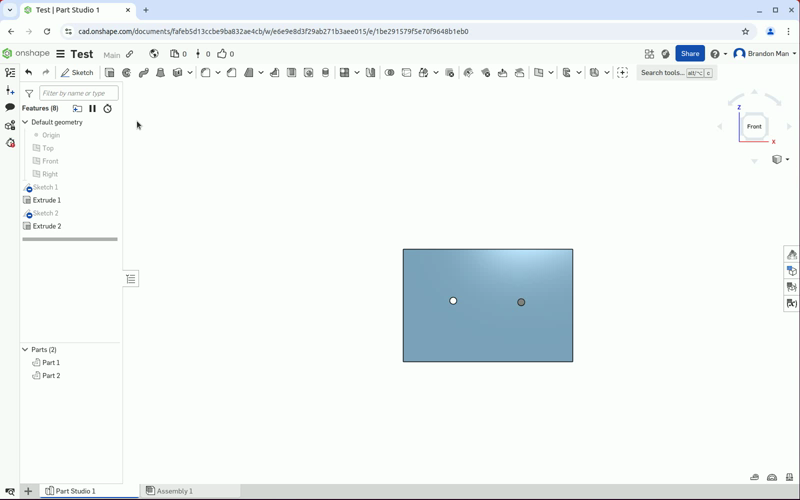
mouse_move(73, 189)
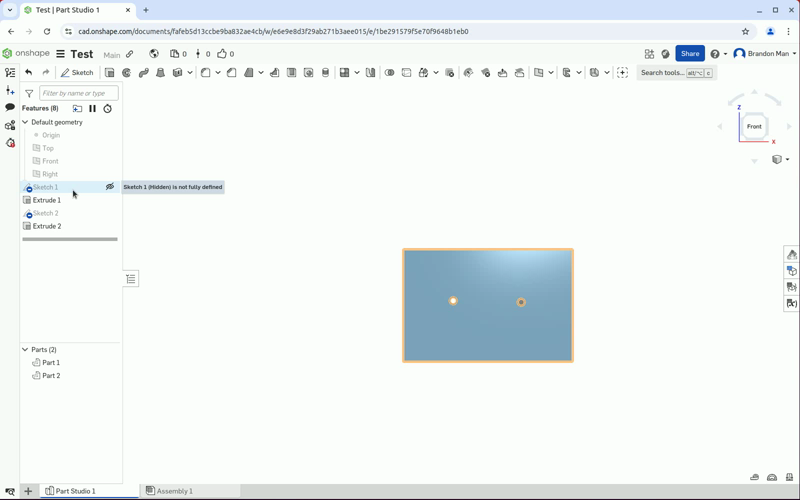
click(73, 189)
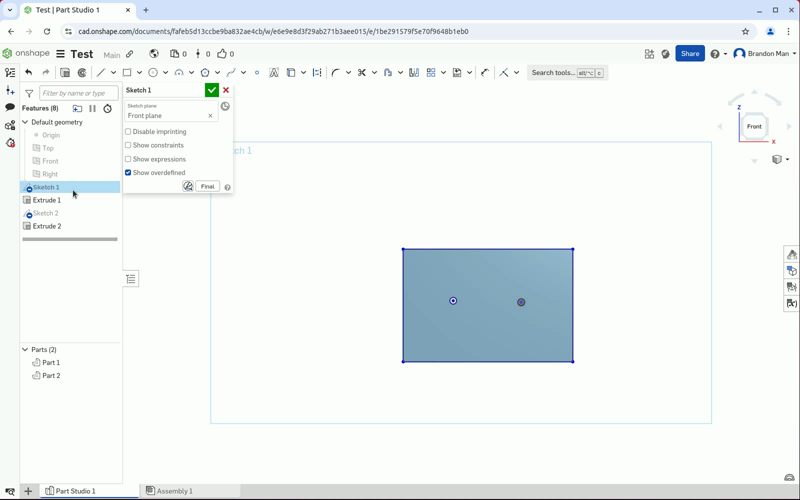
mouse_move(229, 92)
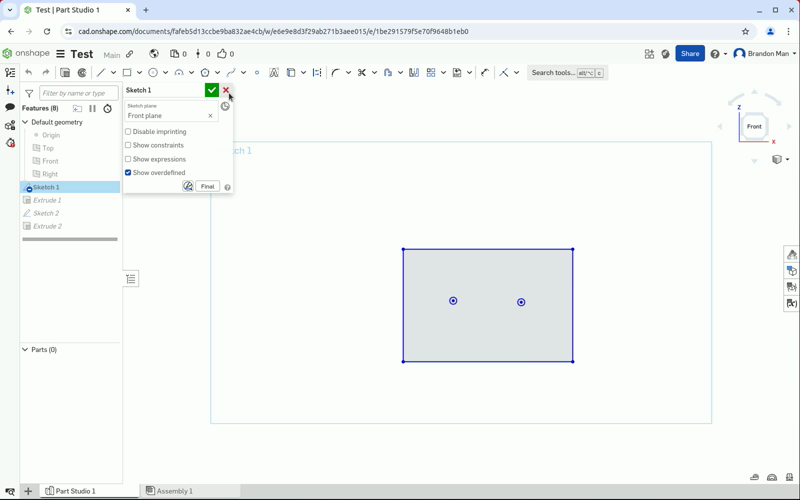
click(229, 92)
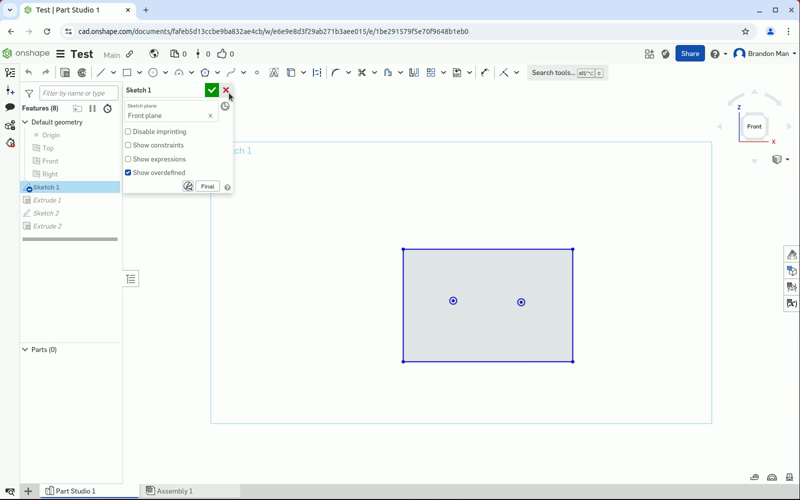
key(shift+s)
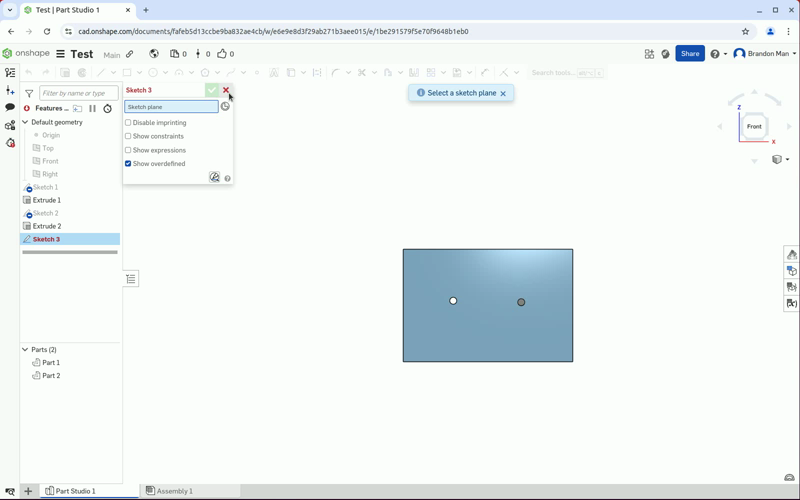
mouse_move(73, 163)
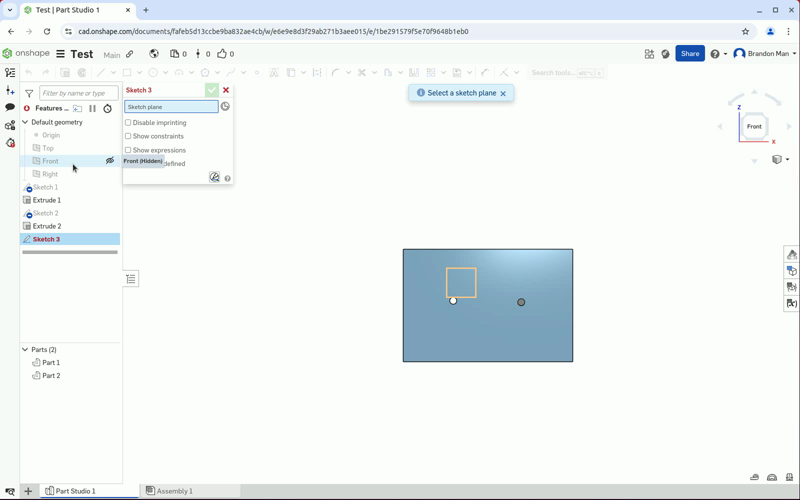
click(73, 163)
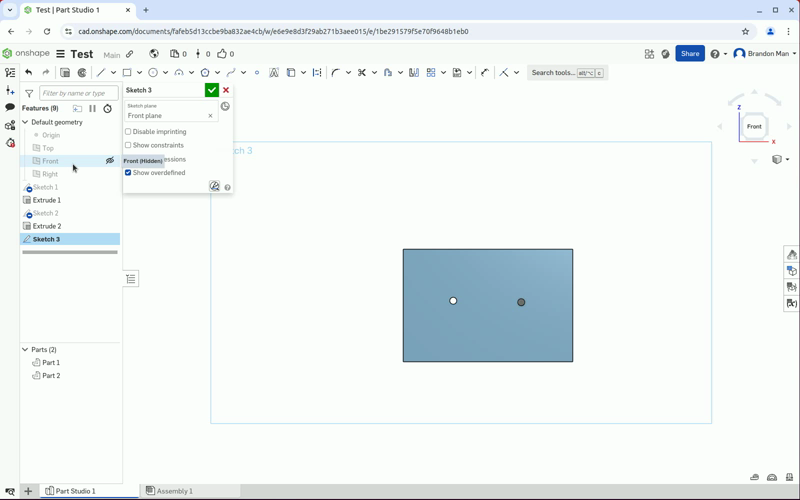
mouse_move(73, 352)
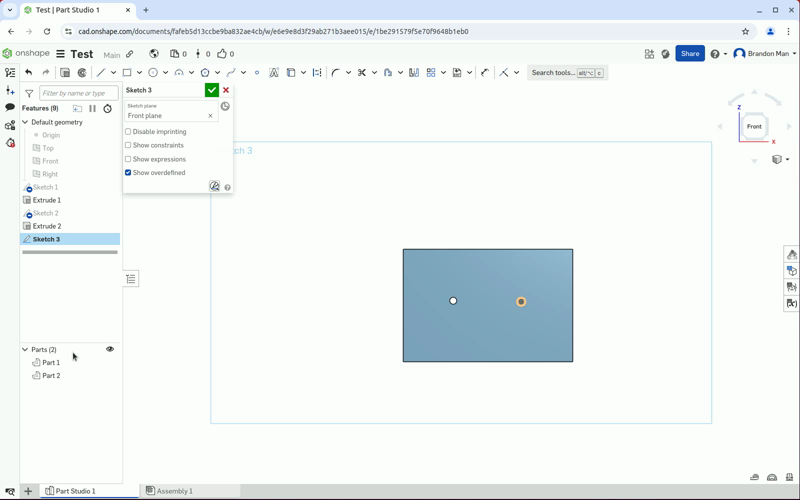
key(y)
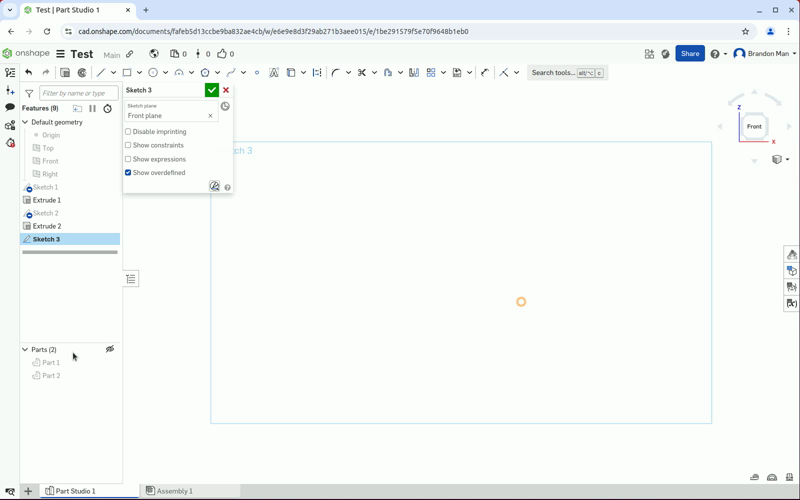
key(c)
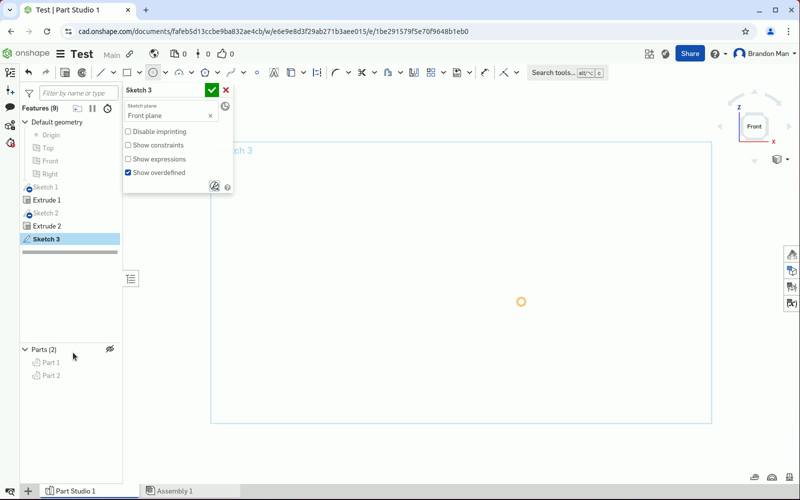
key_down(shift)
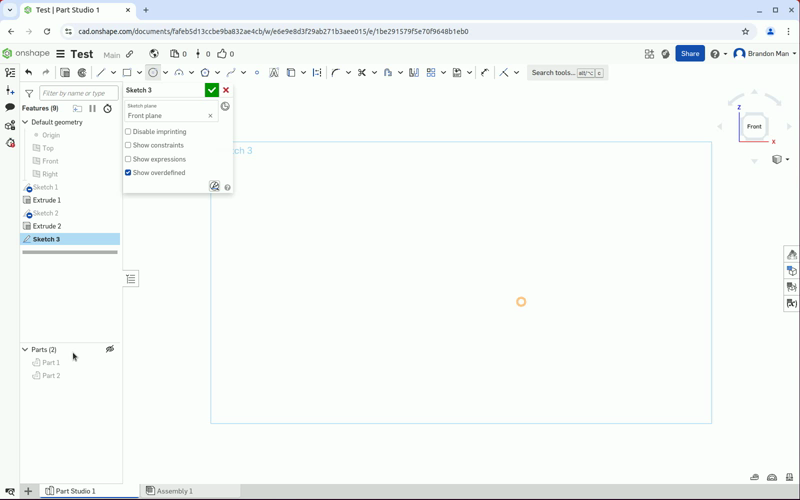
mouse_move(453, 300)
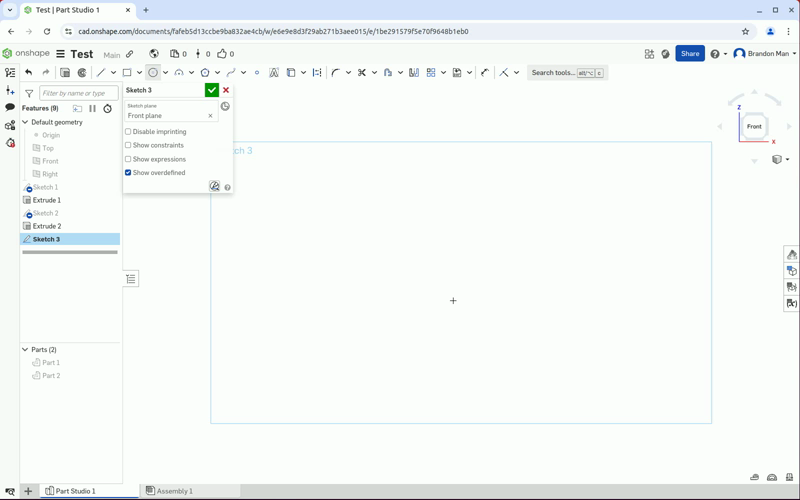
click(453, 300)
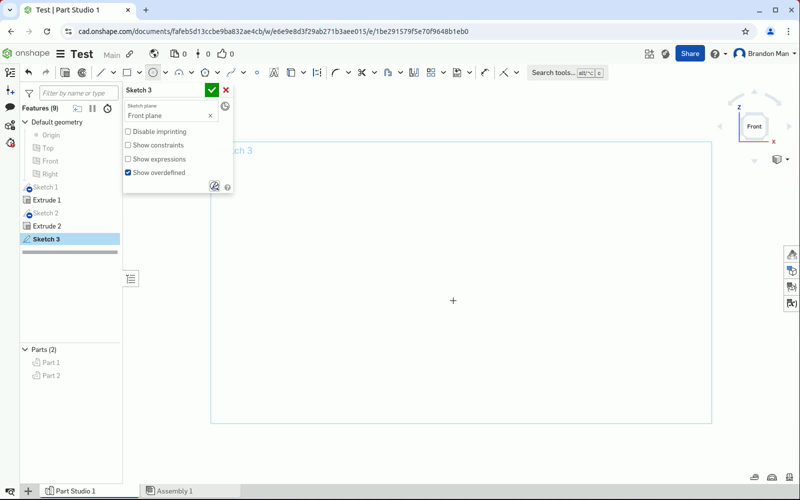
key_up(shift)
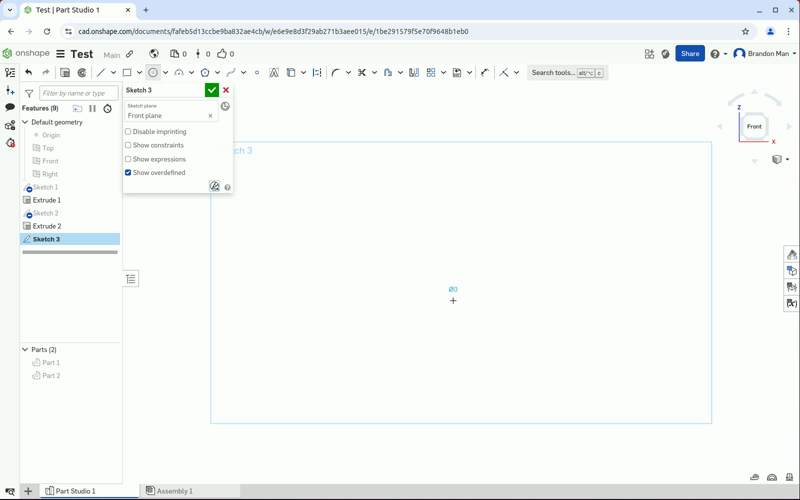
mouse_move(457, 300)
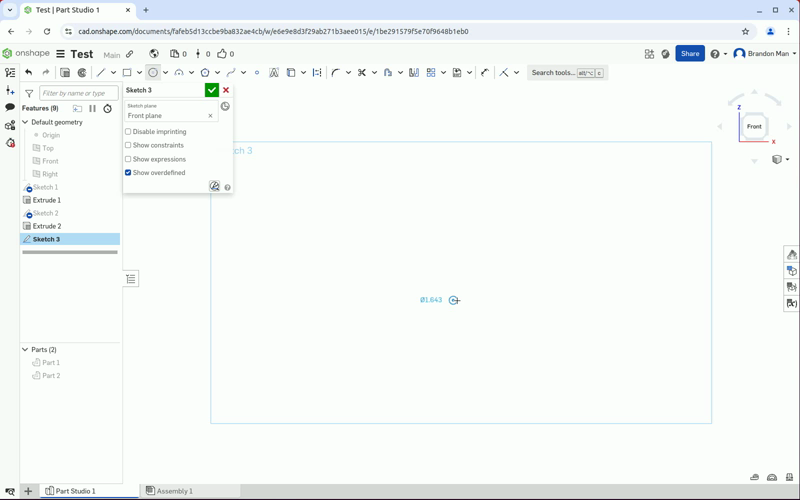
click(457, 300)
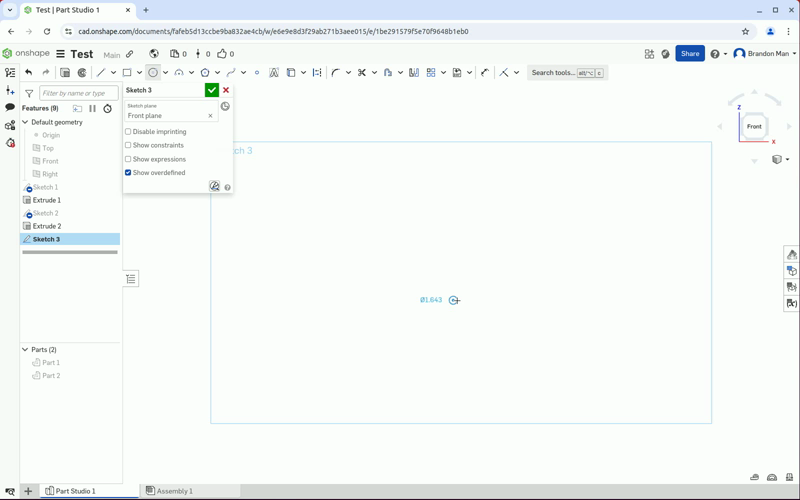
key(esc)
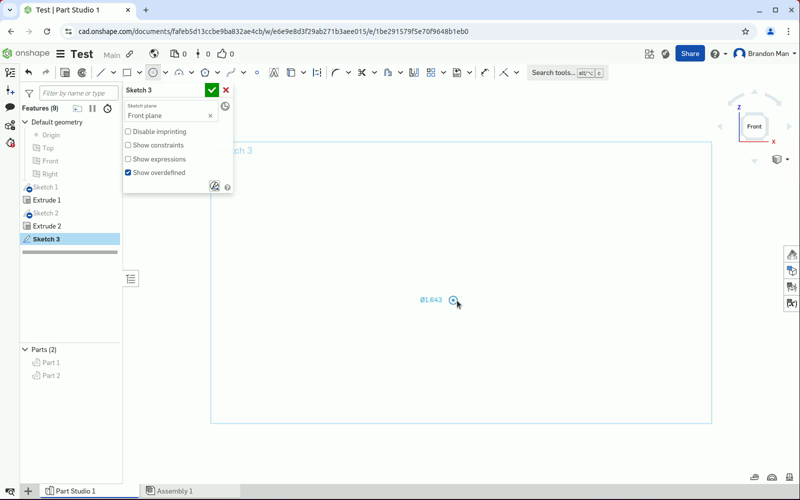
mouse_move(451, 299)
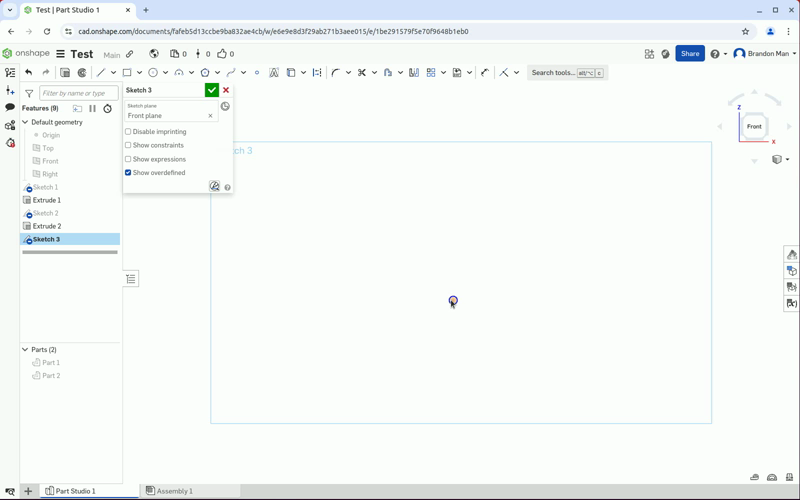
scroll(6)
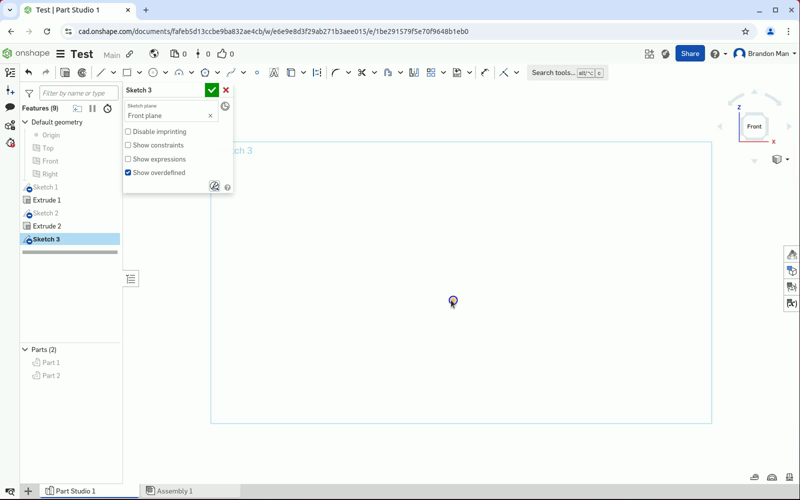
scroll(6)
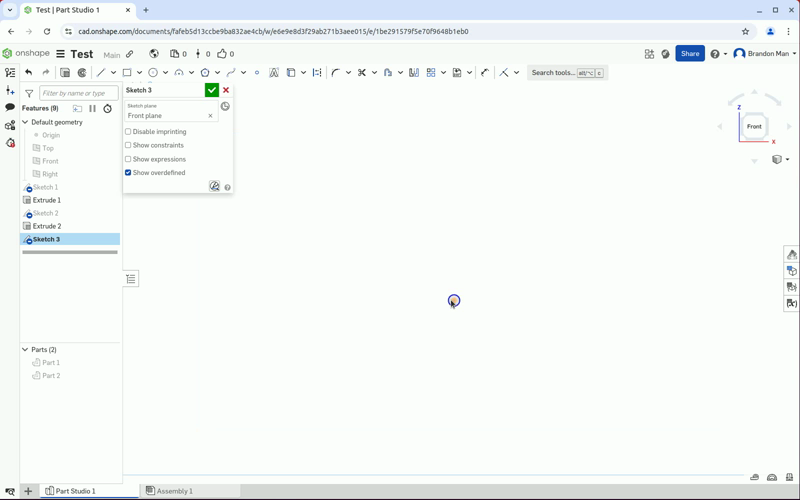
scroll(6)
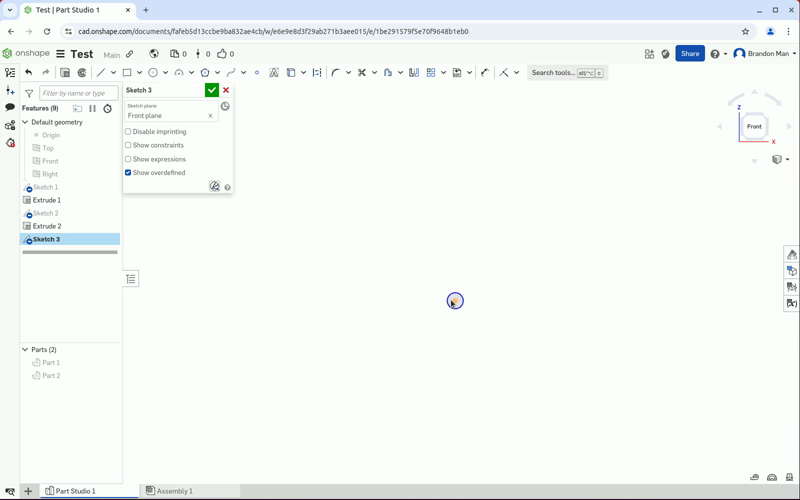
scroll(6)
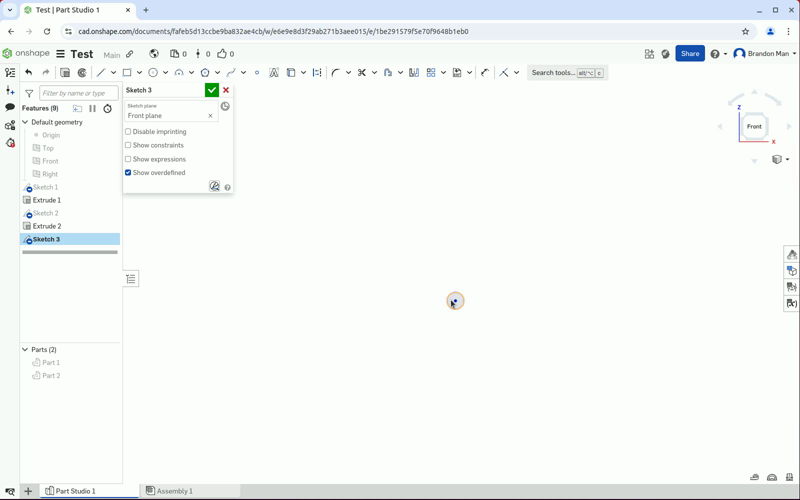
scroll(6)
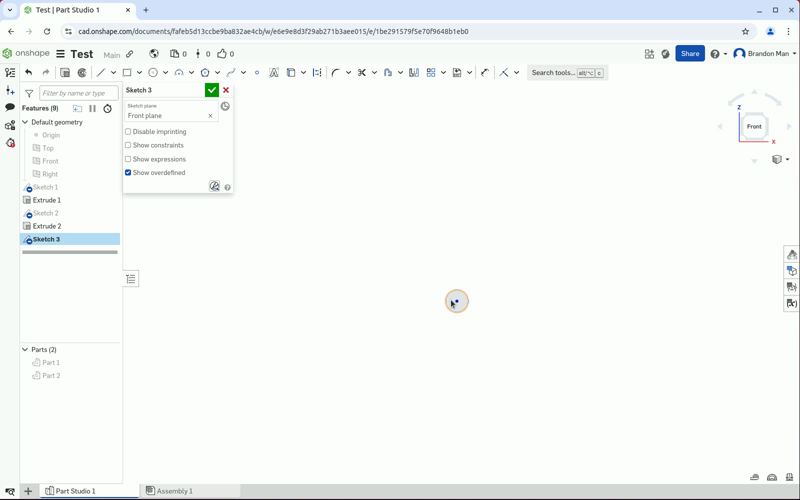
scroll(6)
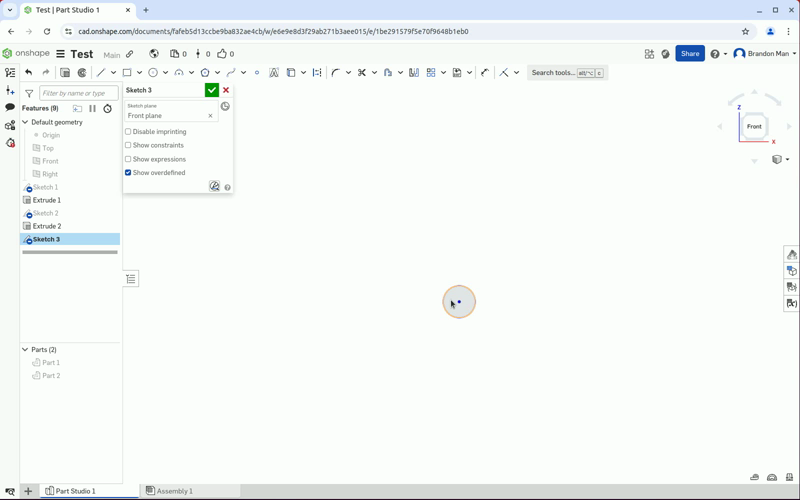
scroll(6)
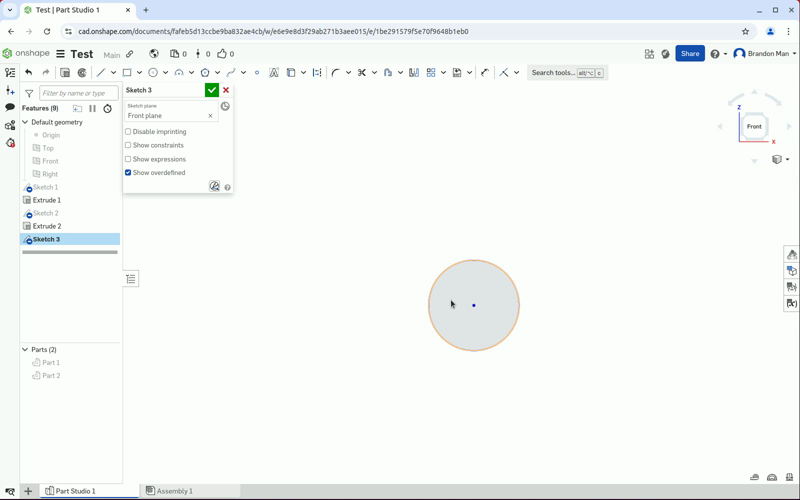
click(451, 299)
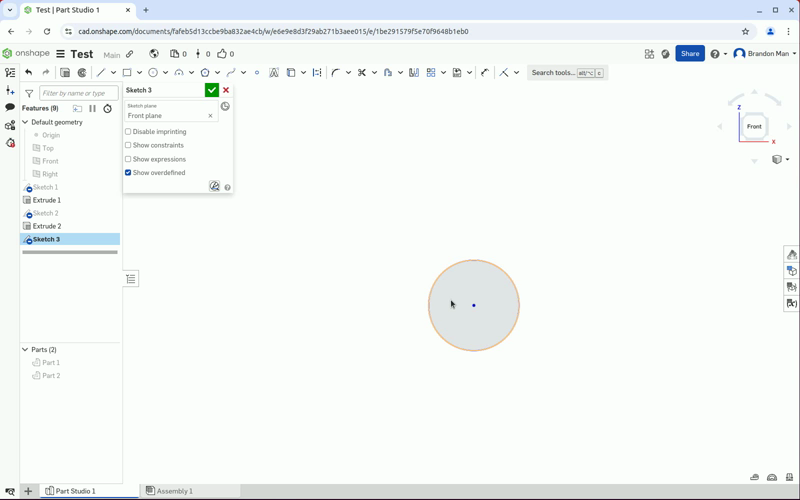
scroll(-6)
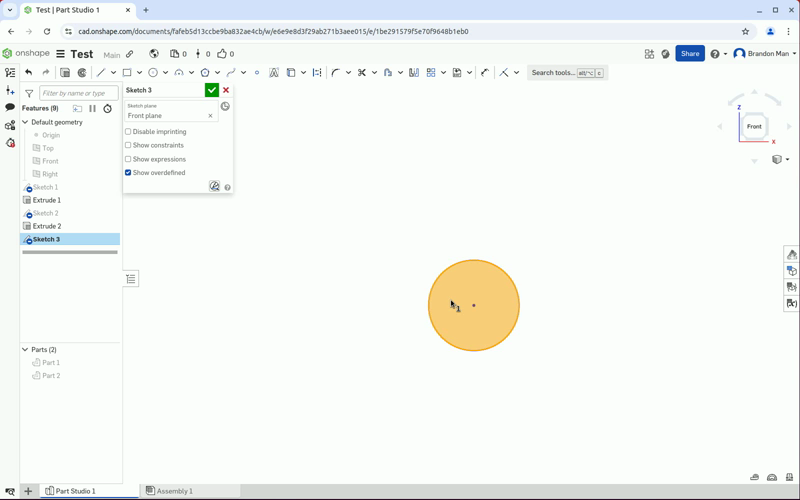
scroll(-6)
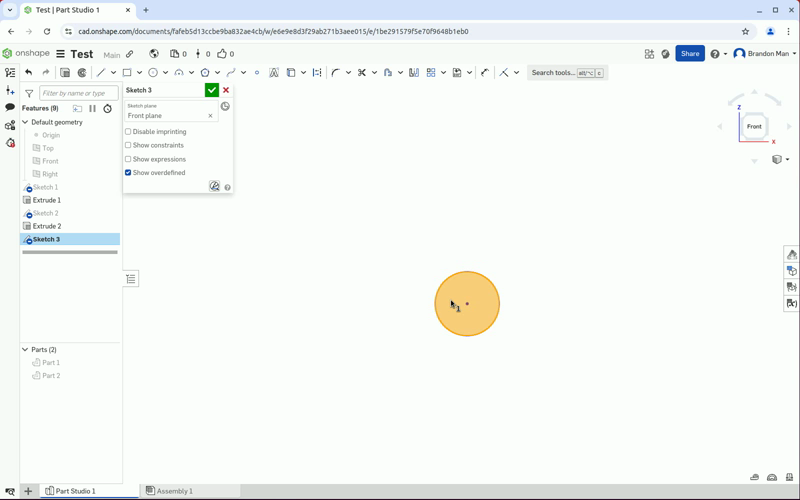
scroll(-6)
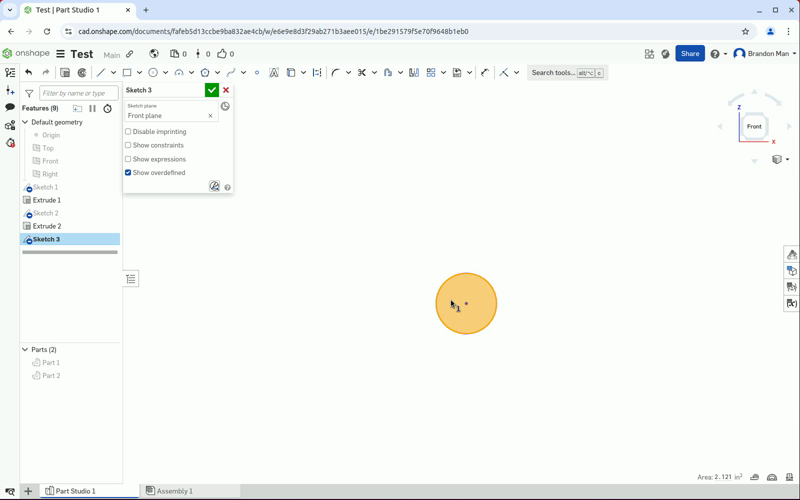
scroll(-6)
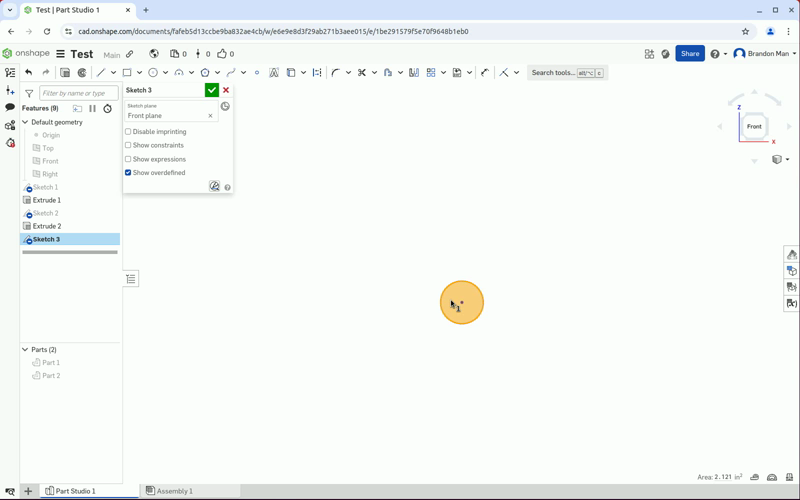
scroll(-6)
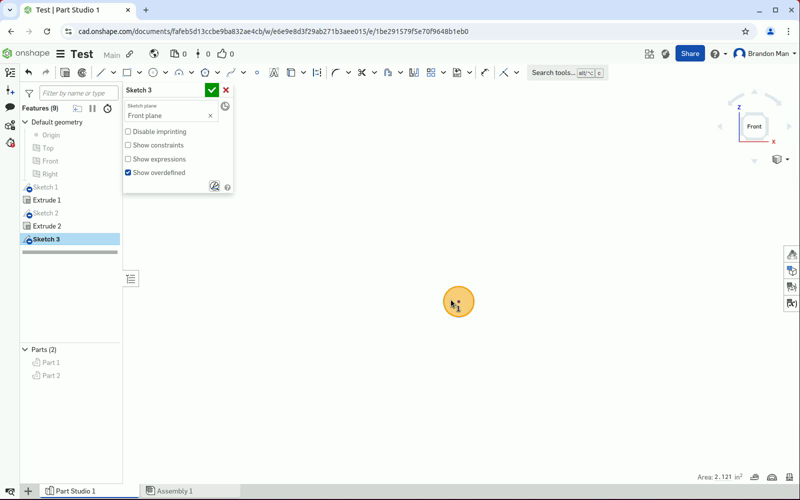
scroll(-6)
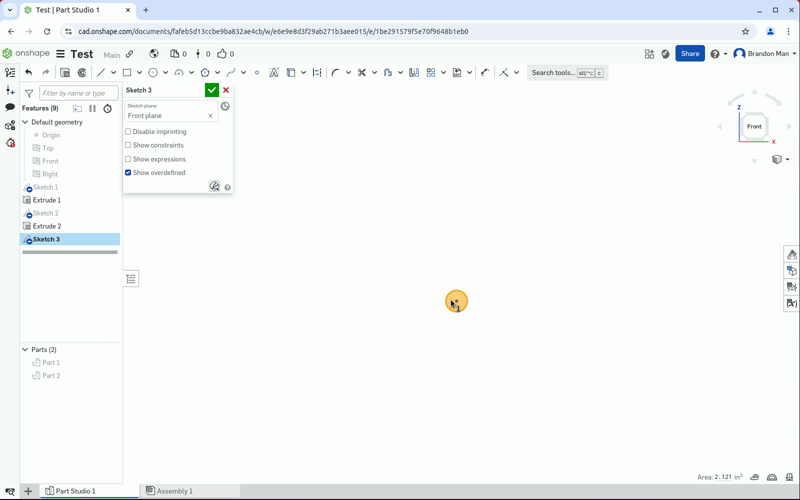
scroll(-6)
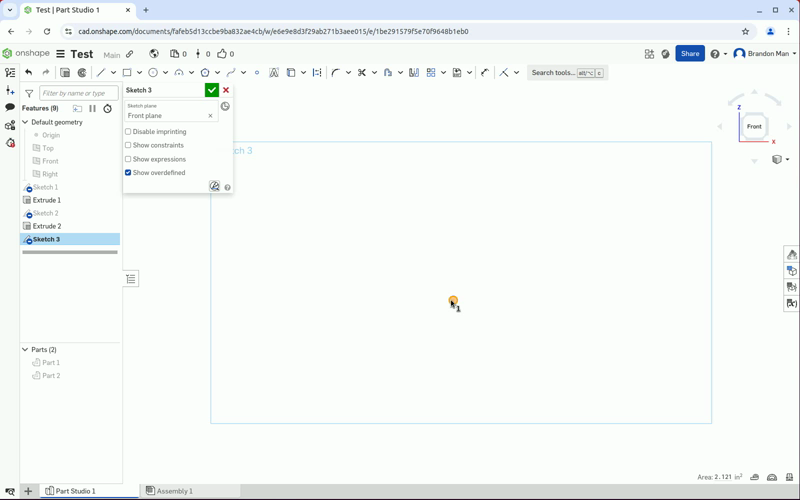
mouse_move(73, 352)
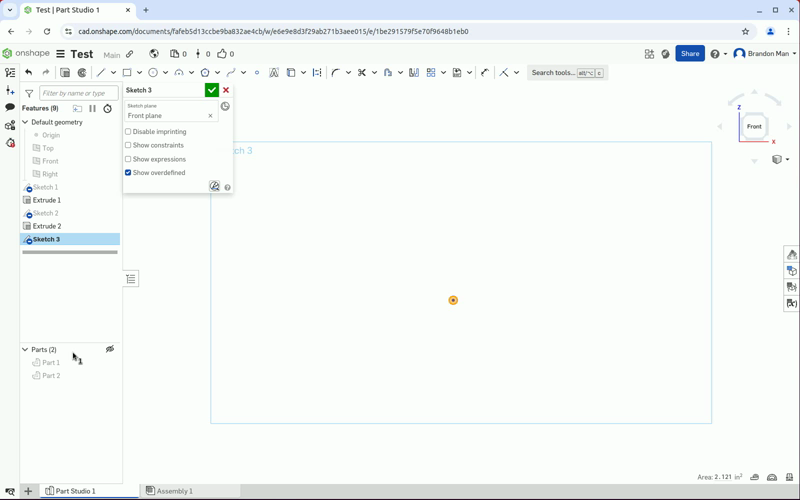
key(shift+y)
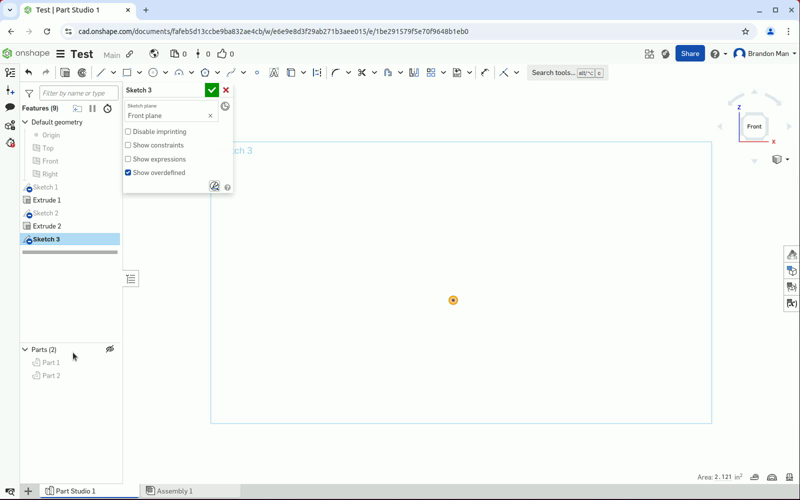
key(shift+e)
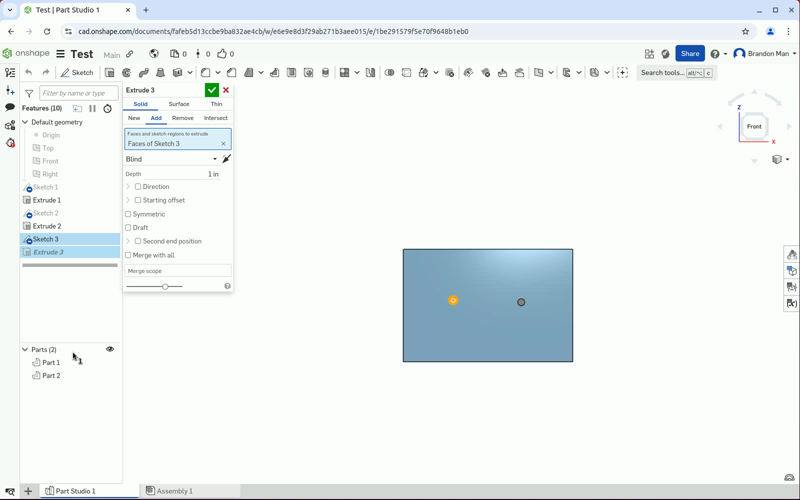
mouse_move(143, 106)
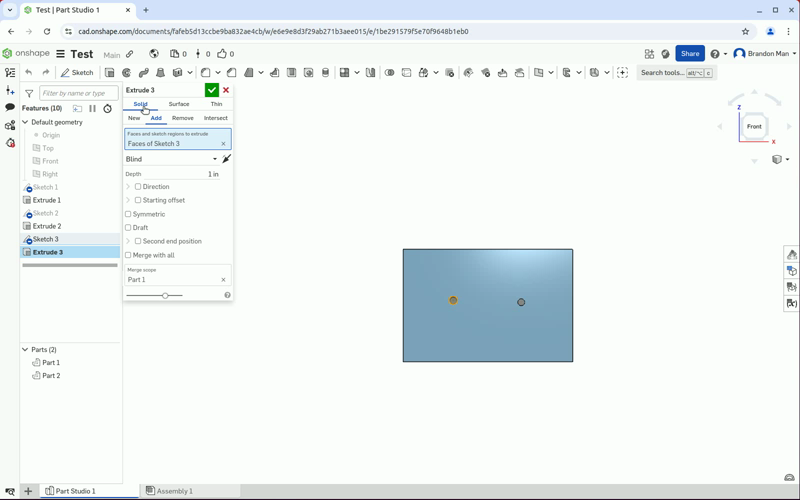
click(143, 106)
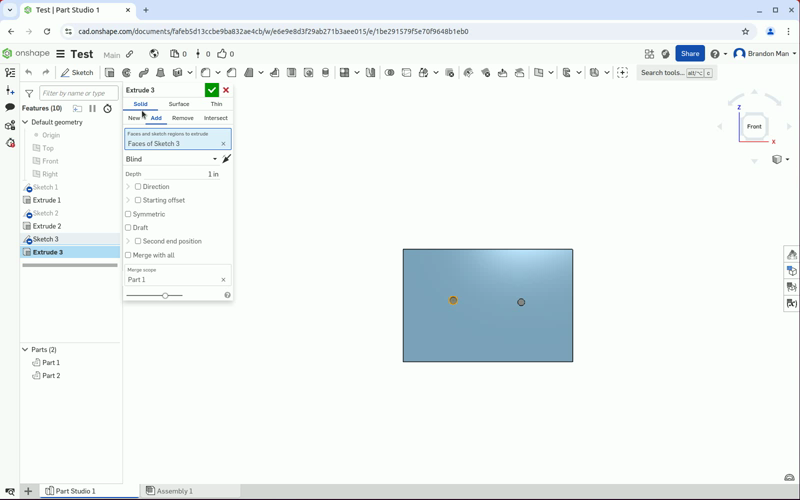
mouse_move(137, 120)
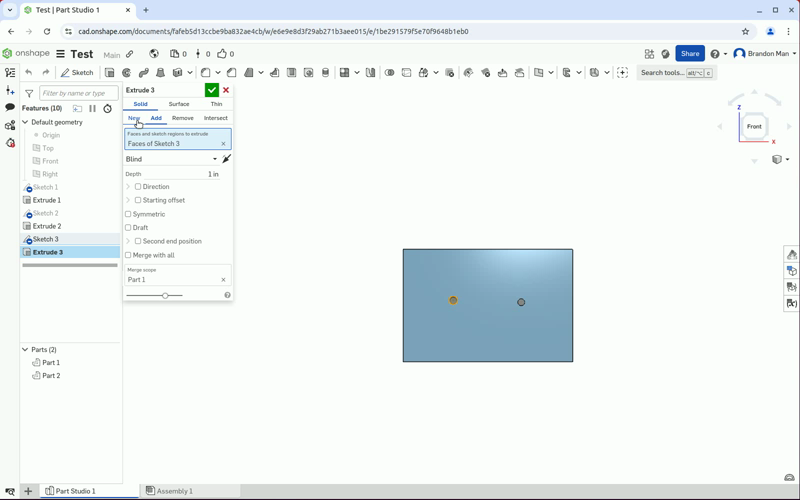
click(137, 120)
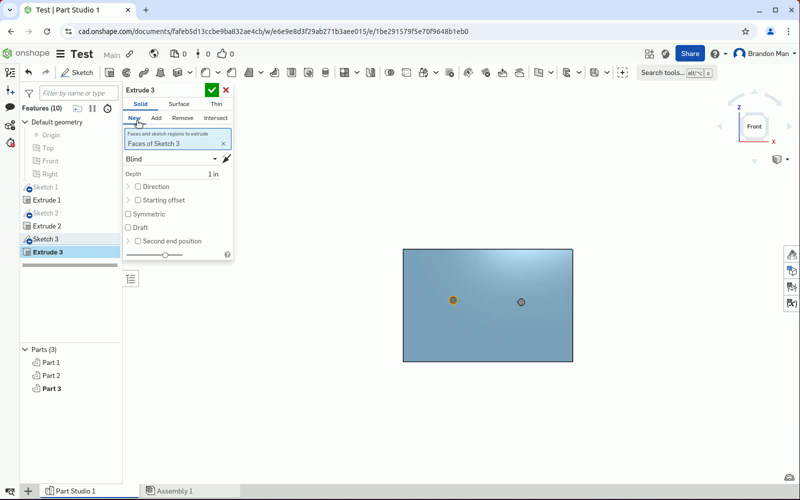
key(tab, 4)
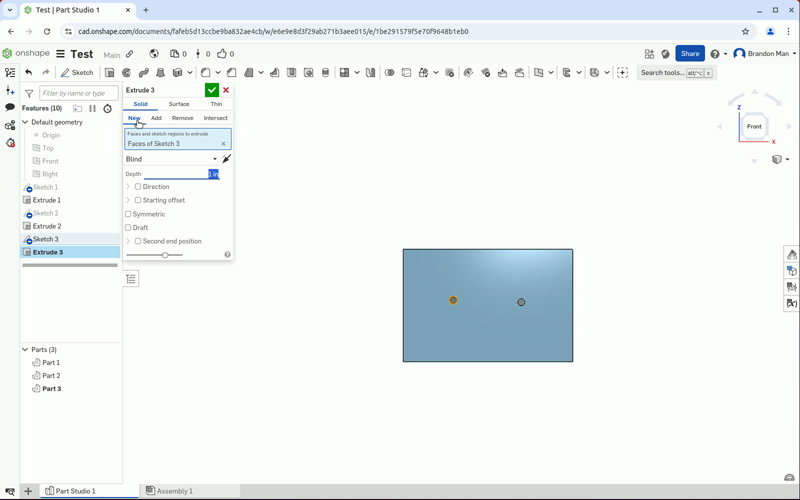
text(0.241)
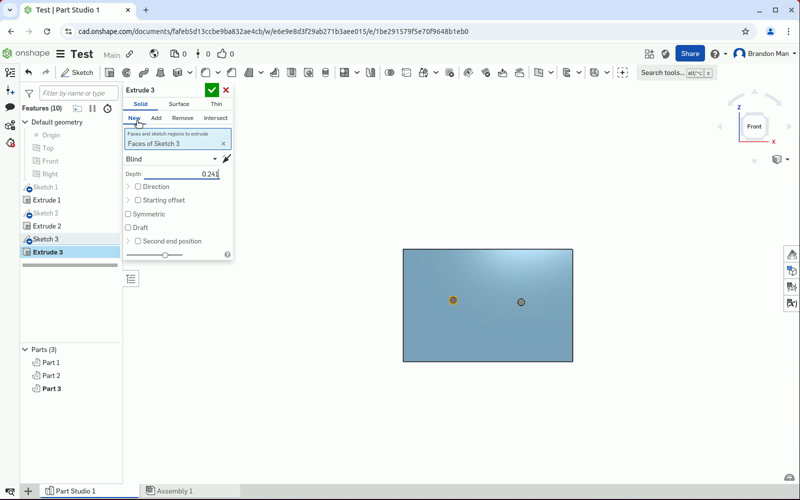
key(enter)
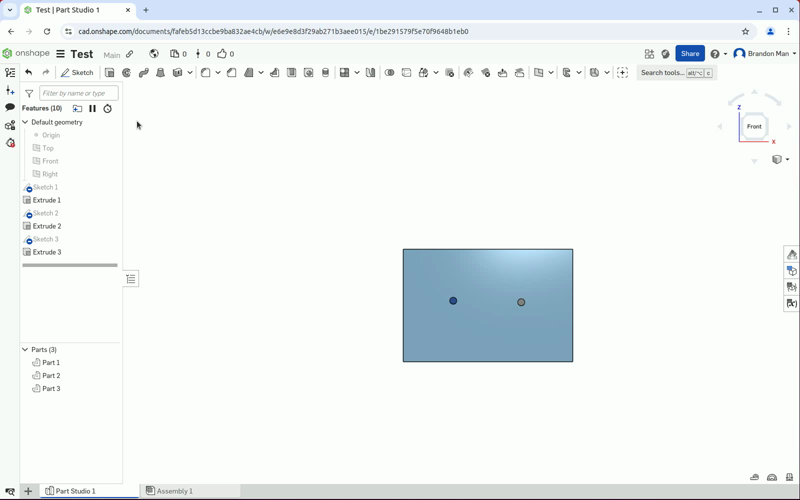
key(shift+h)
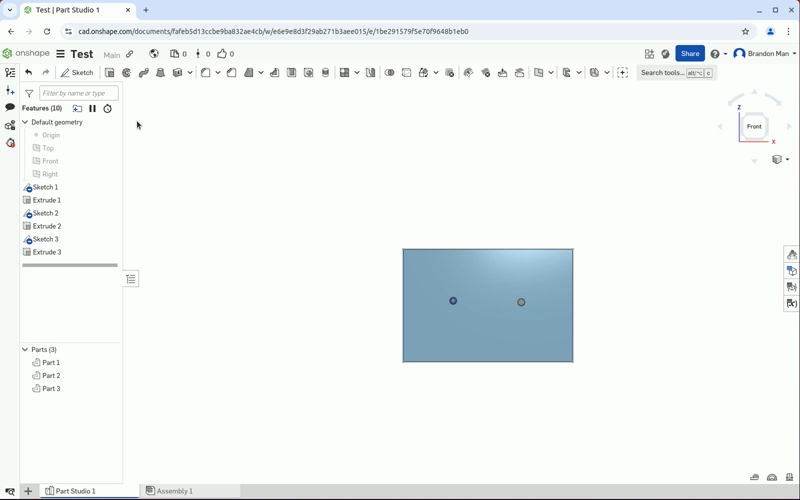
key(shift+h)
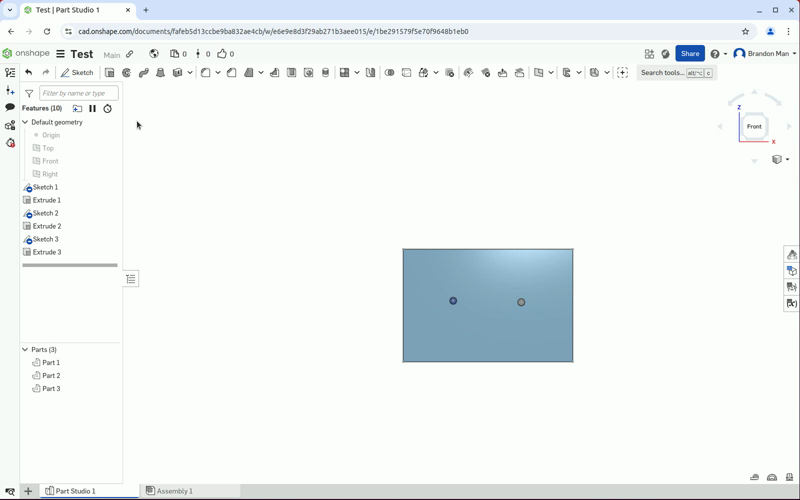
key(shift+7)
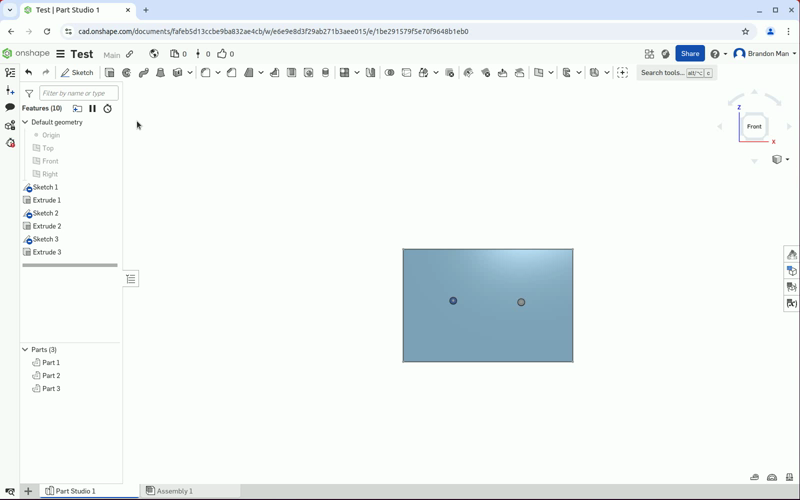
key(left, 2)
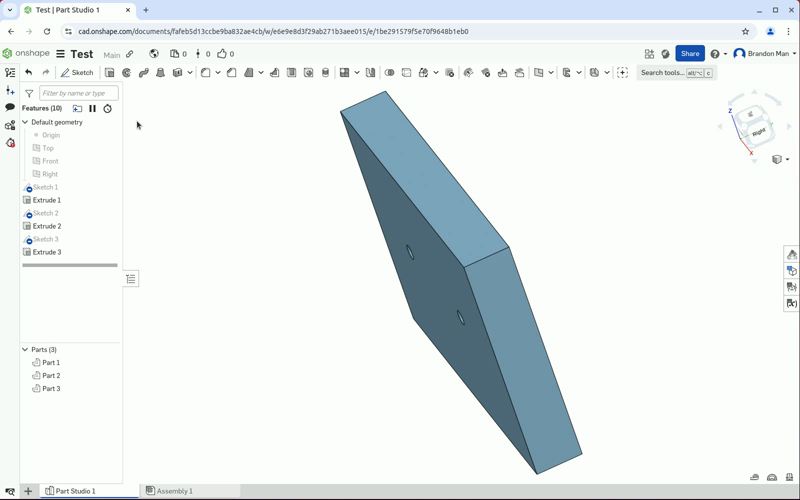
key(down, 2)
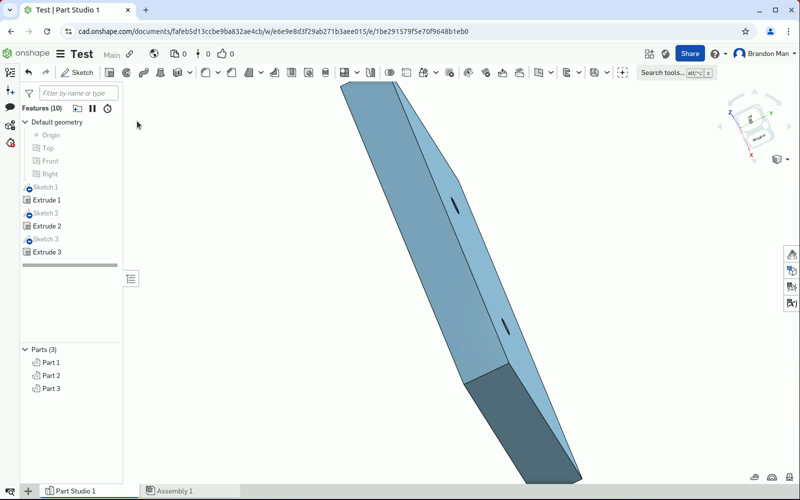
key(up, 2)
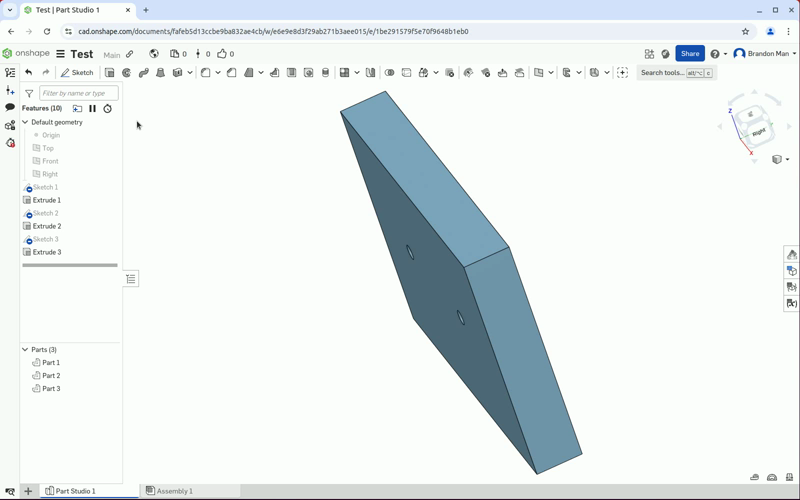
key(right, 2)
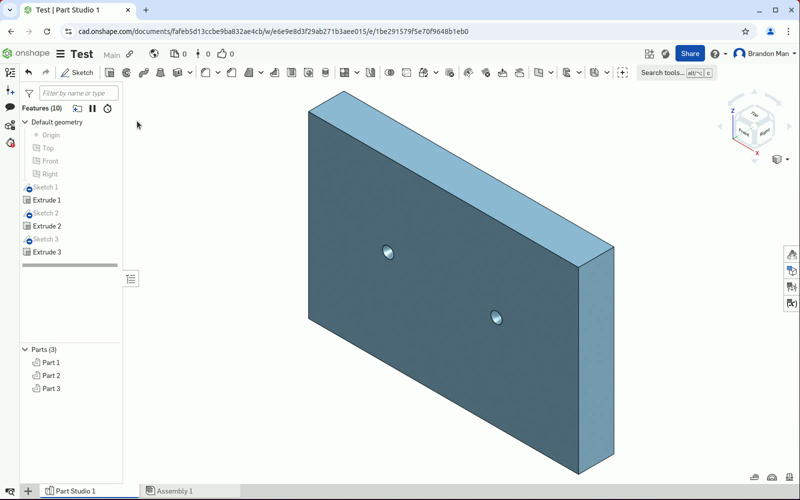
mouse_move(73, 189)
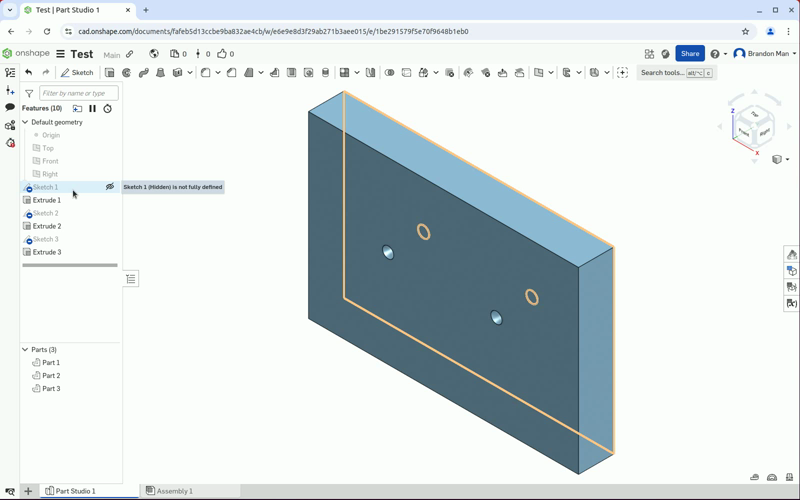
click(73, 189)